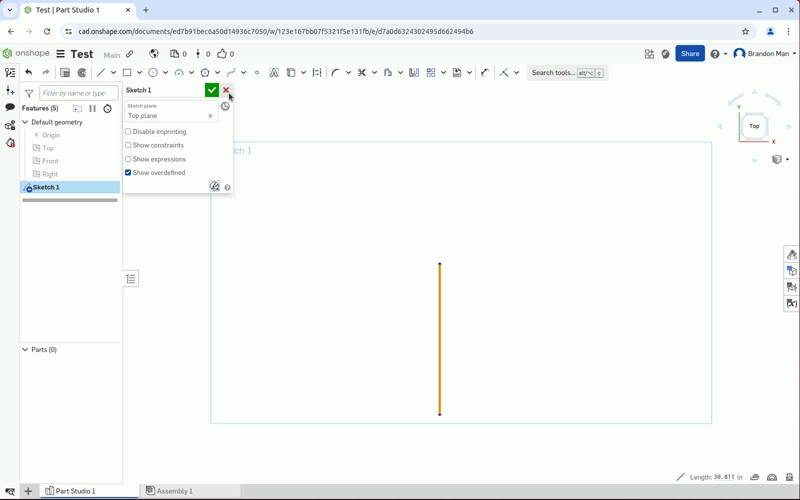
key(shift+h)
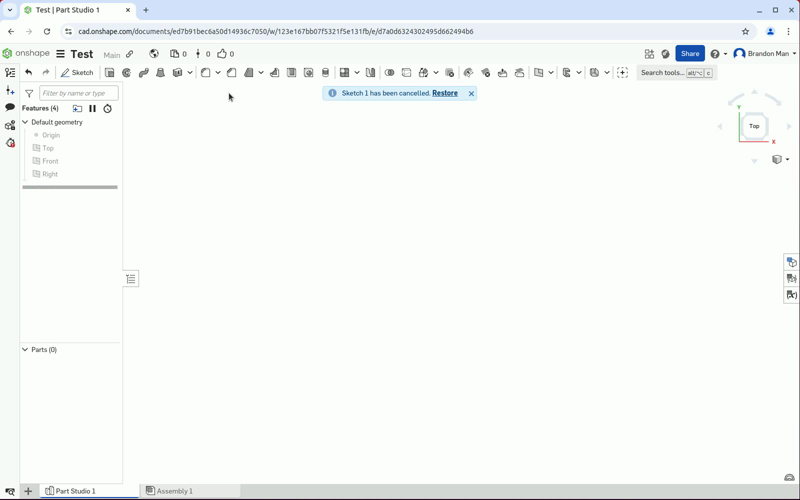
mouse_move(73, 352)
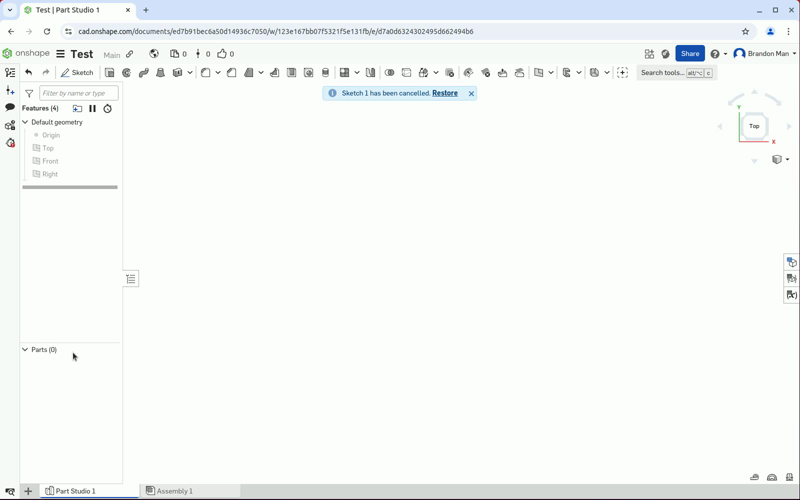
key(y)
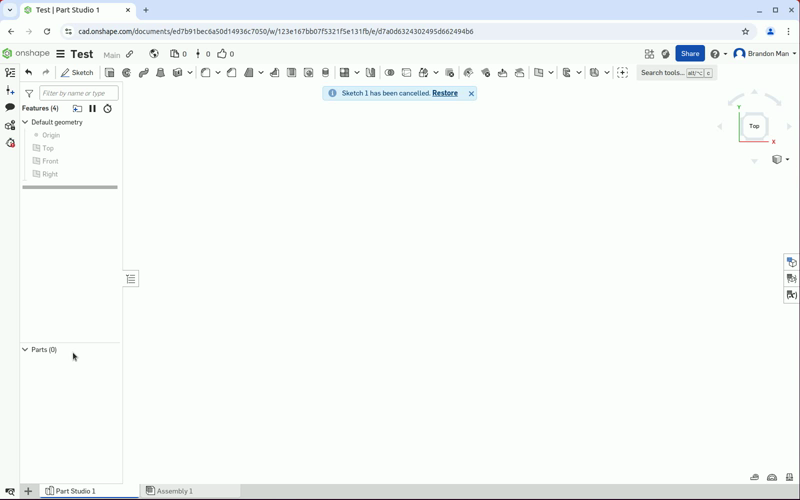
key(shift+p)
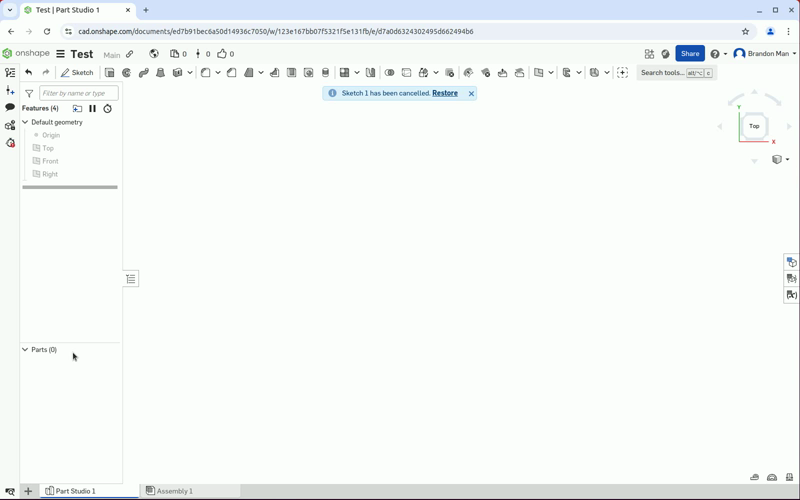
key(space)
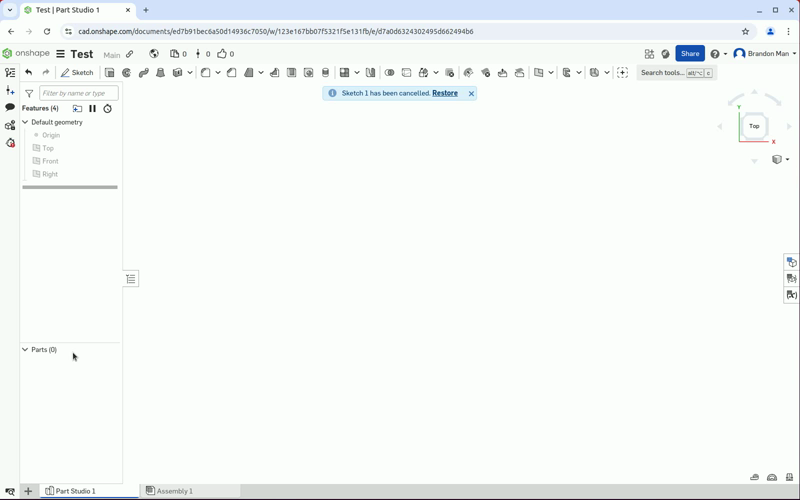
key_down(shift)
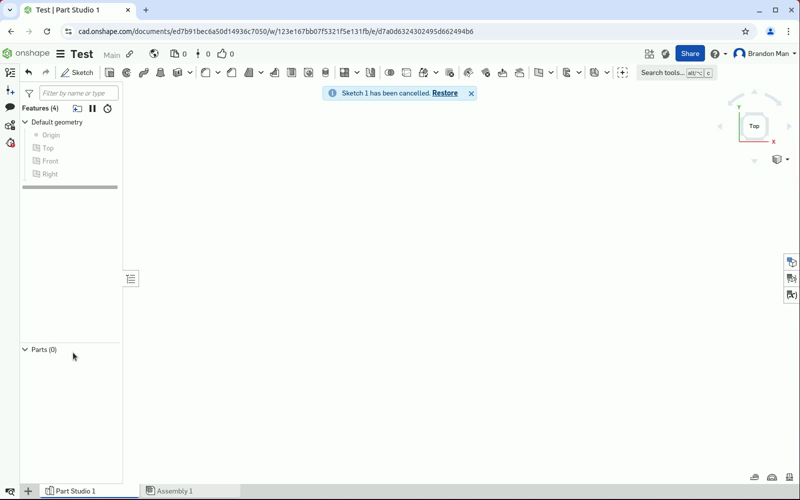
key(up)
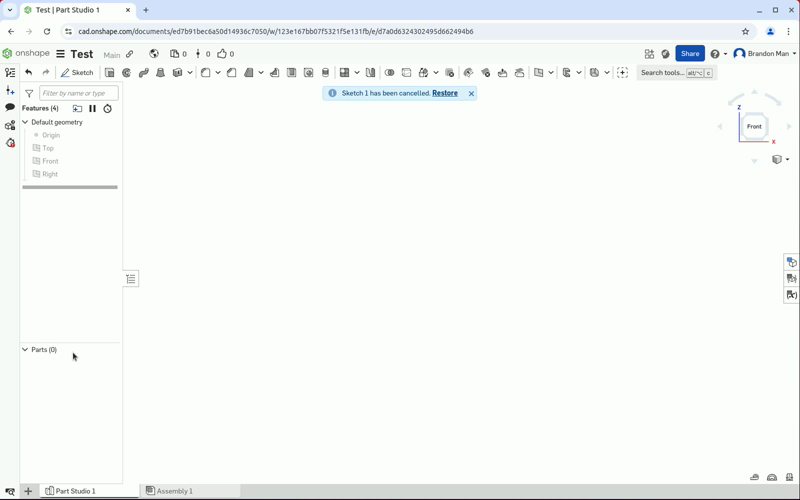
key_up(shift)
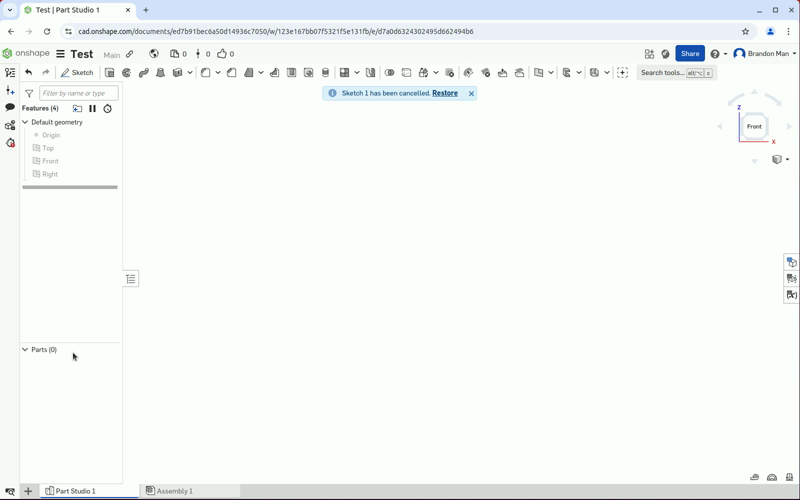
key(space)
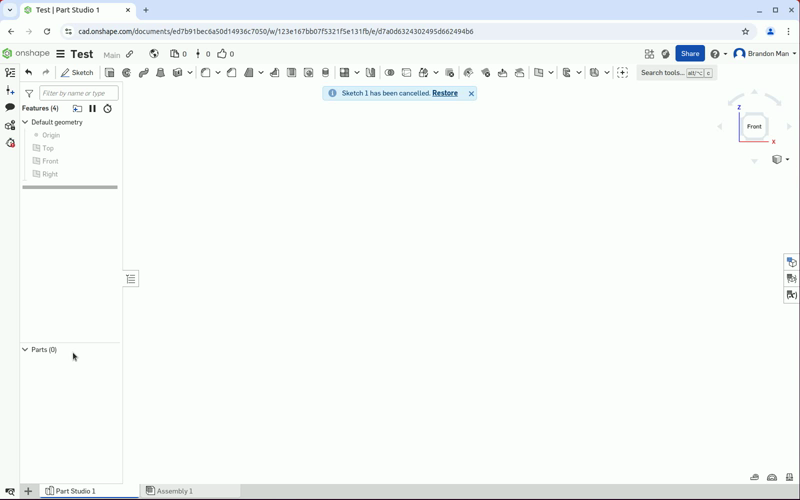
key_down(shift)
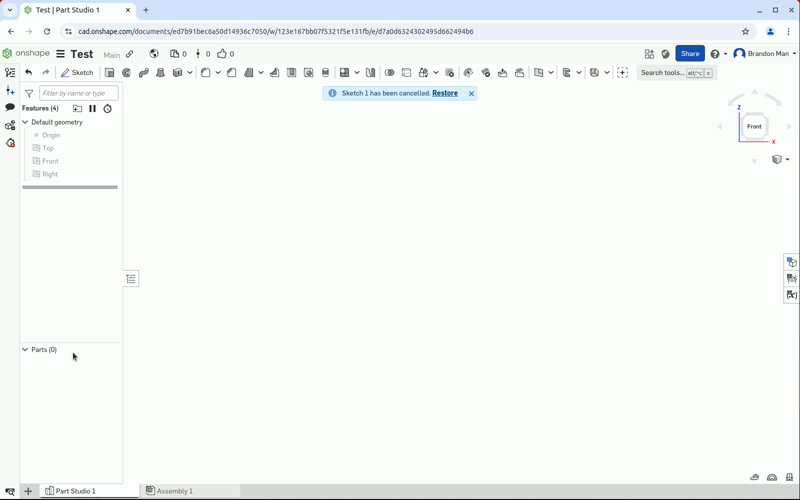
key(left)
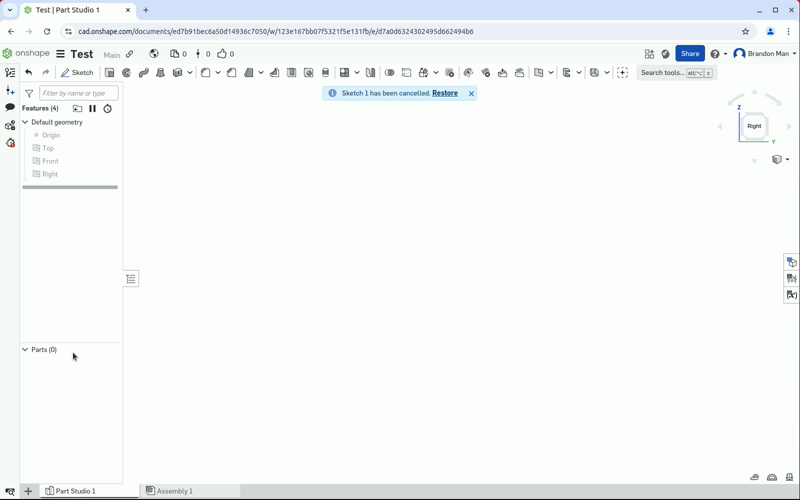
key_up(shift)
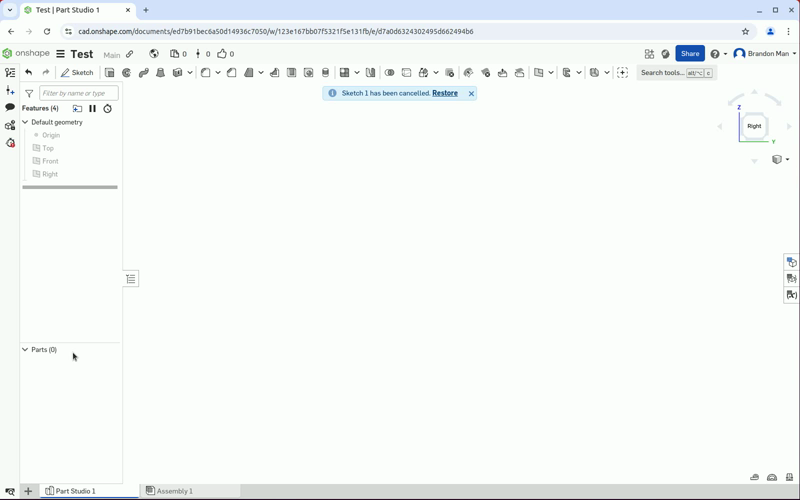
mouse_move(73, 352)
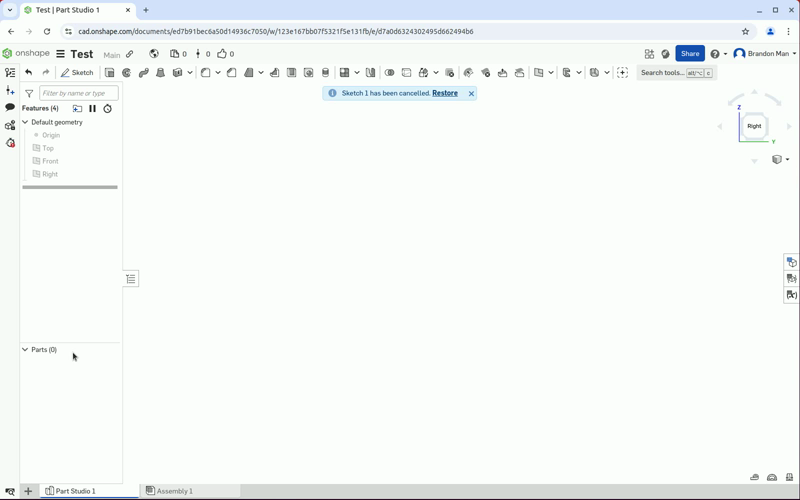
key(shift+y)
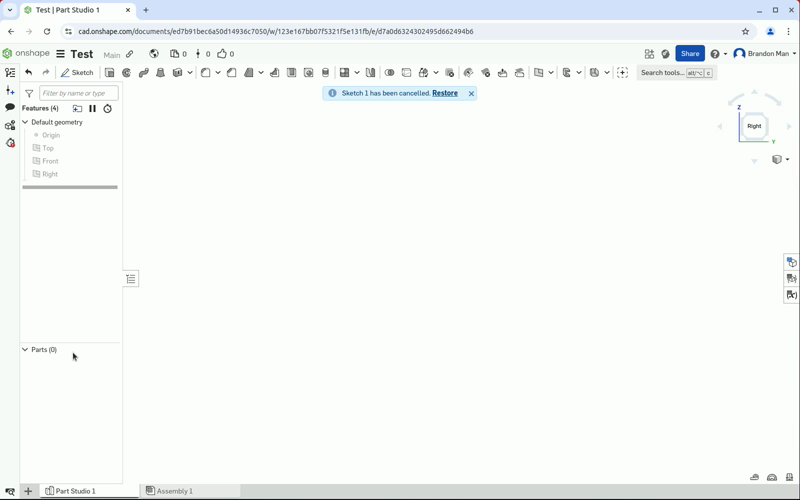
key(shift+s)
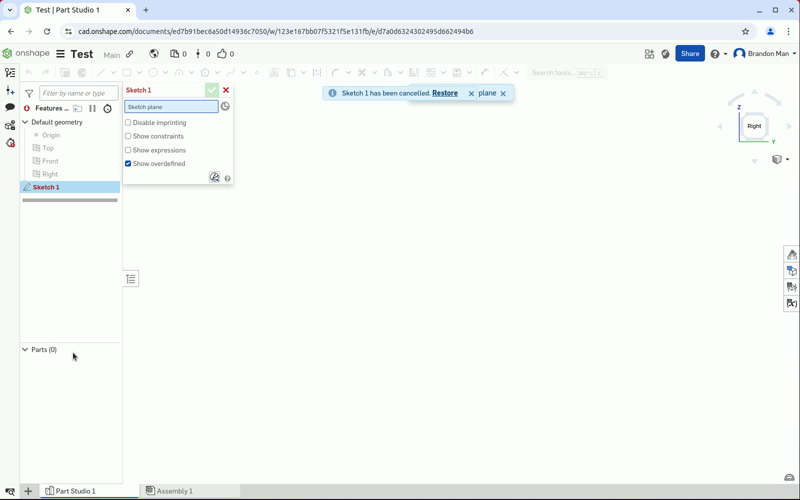
mouse_move(73, 176)
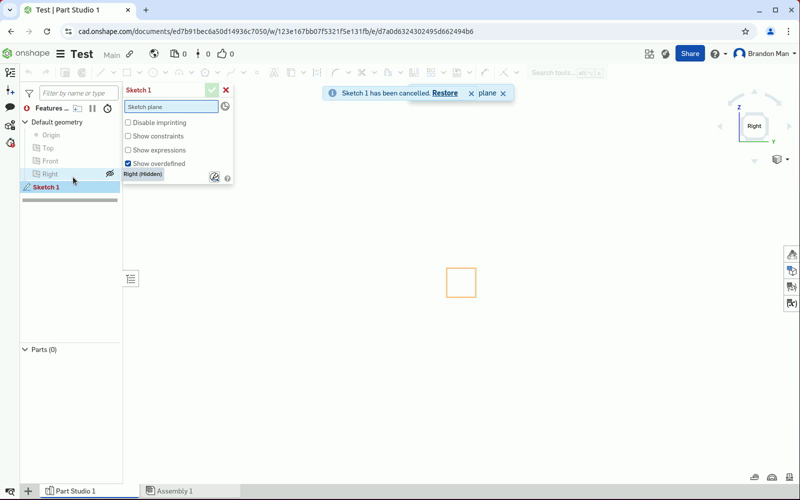
click(73, 176)
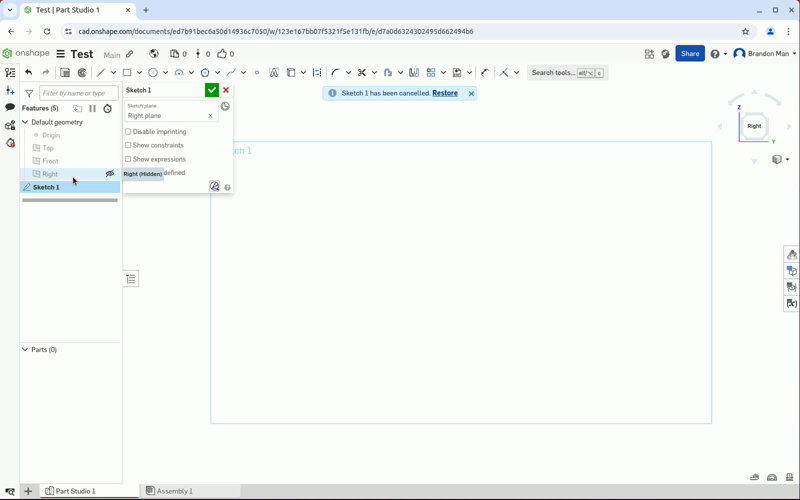
mouse_move(73, 352)
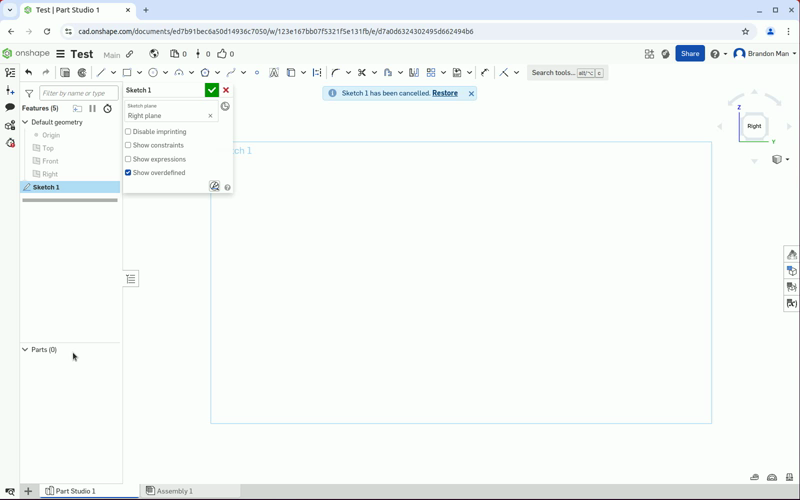
key(y)
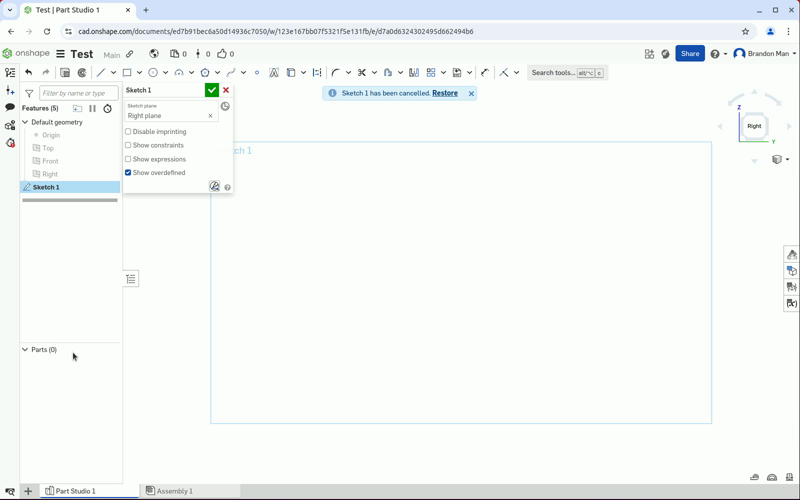
key(l)
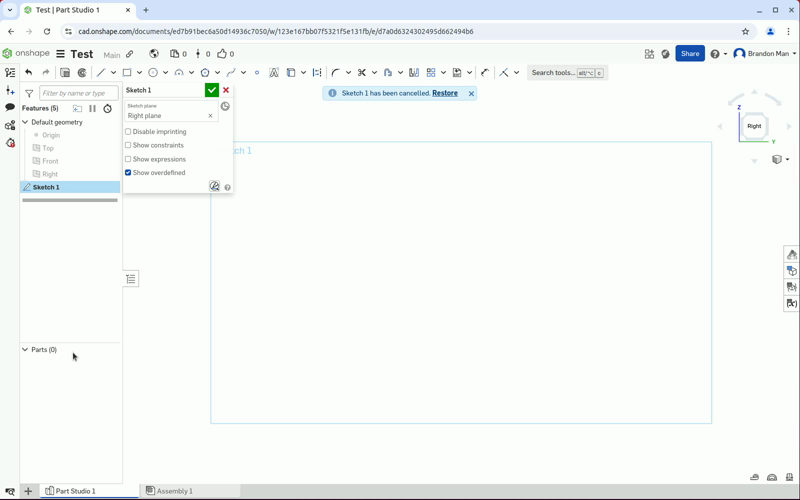
key_down(shift)
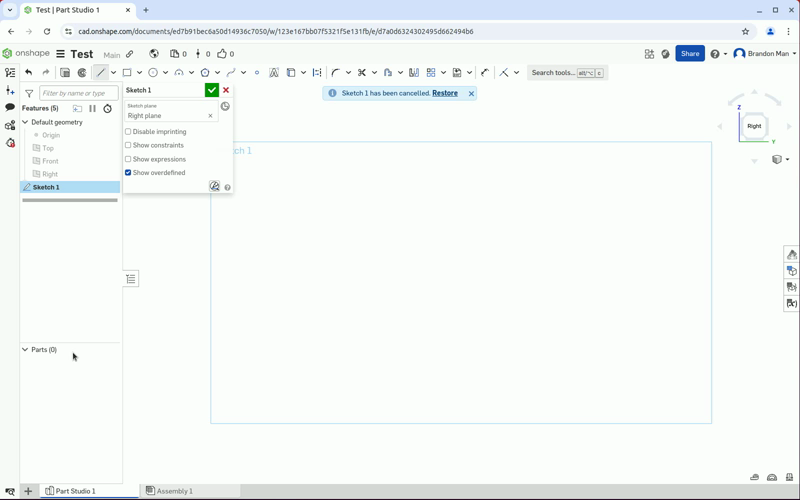
mouse_move(357, 211)
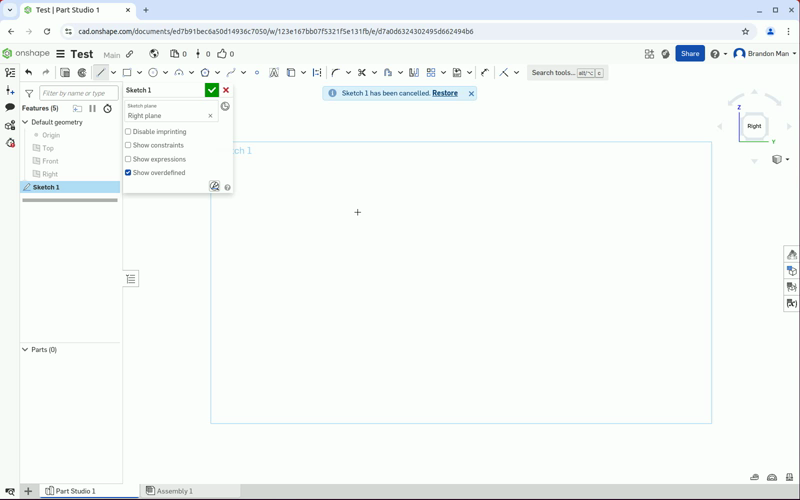
click(357, 211)
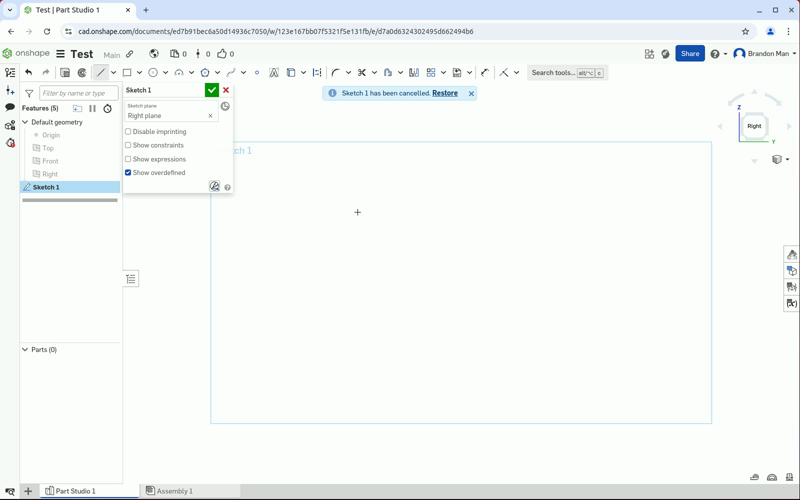
key_up(shift)
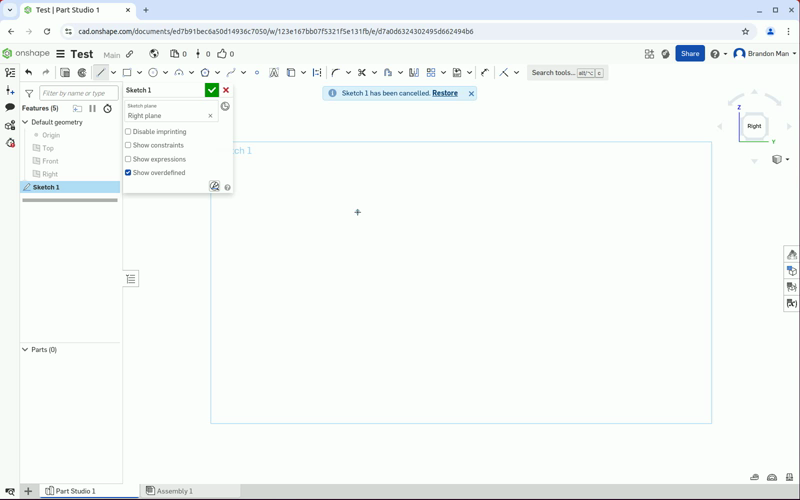
key_down(shift)
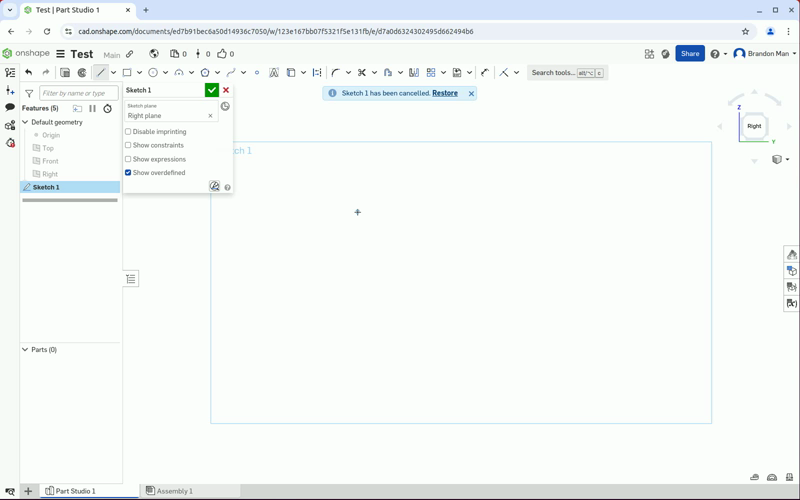
mouse_move(387, 211)
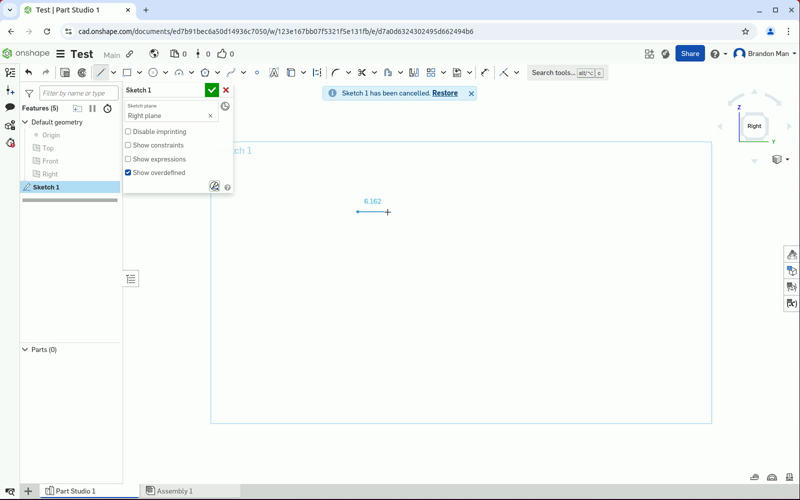
mouse_move(399, 211)
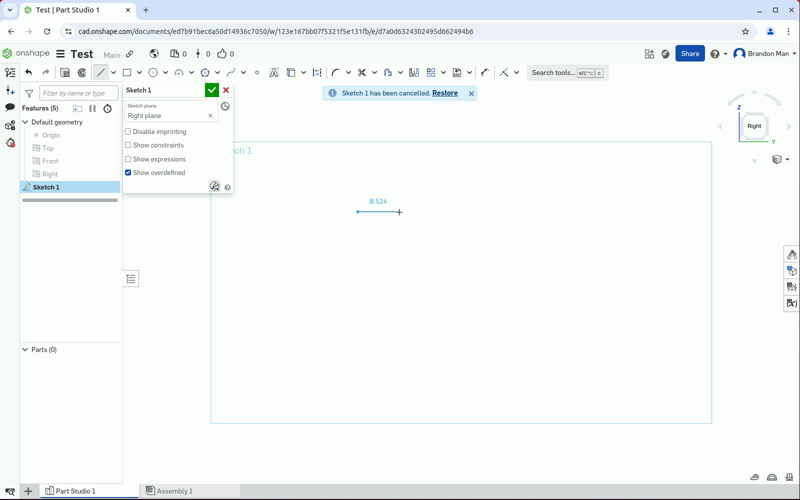
click(399, 211)
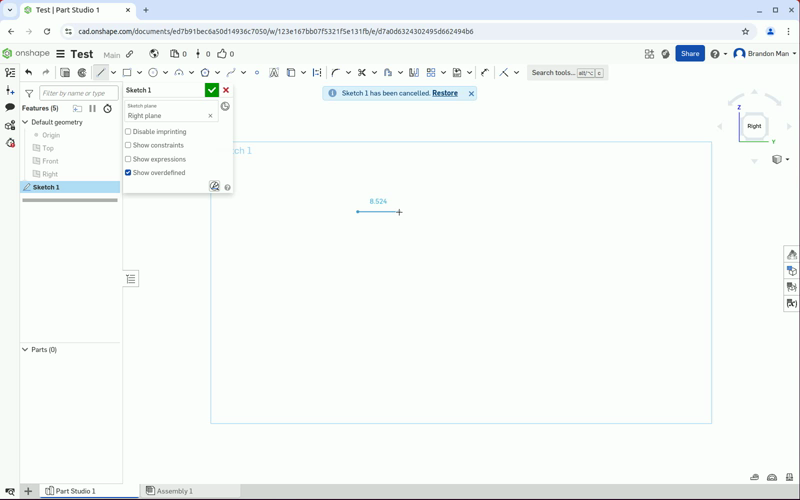
key_up(shift)
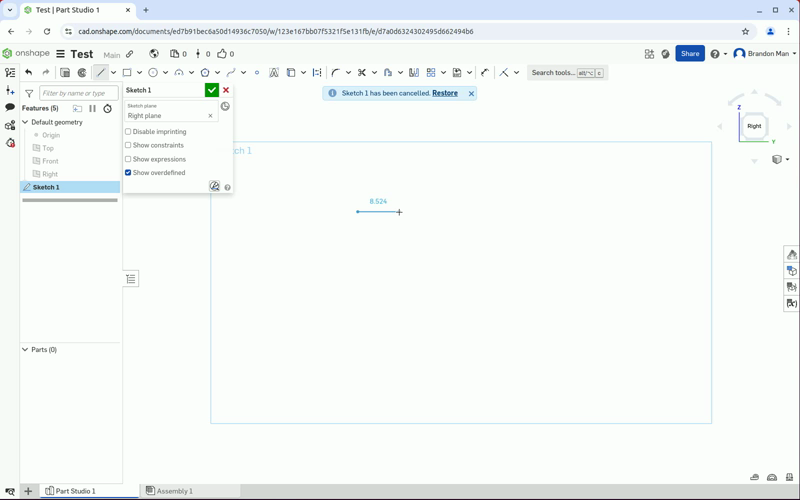
key_down(shift)
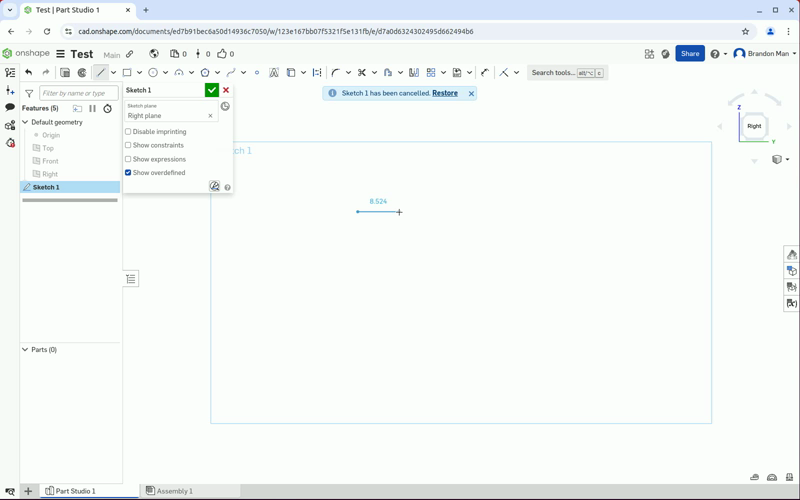
mouse_move(429, 211)
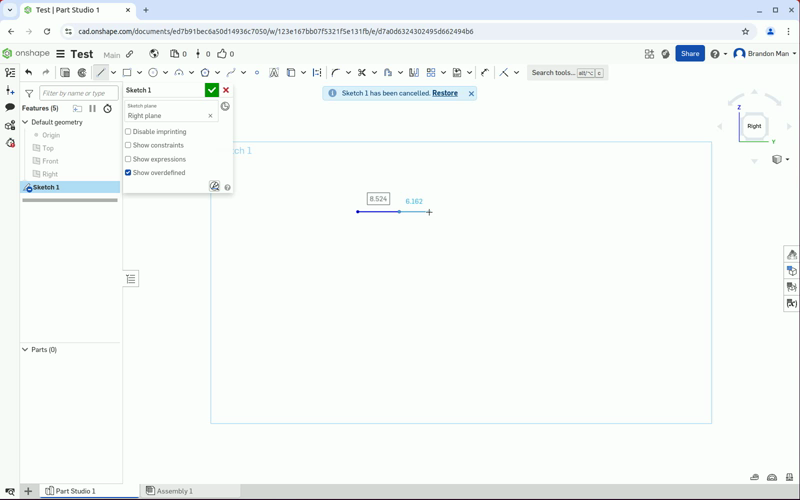
mouse_move(399, 169)
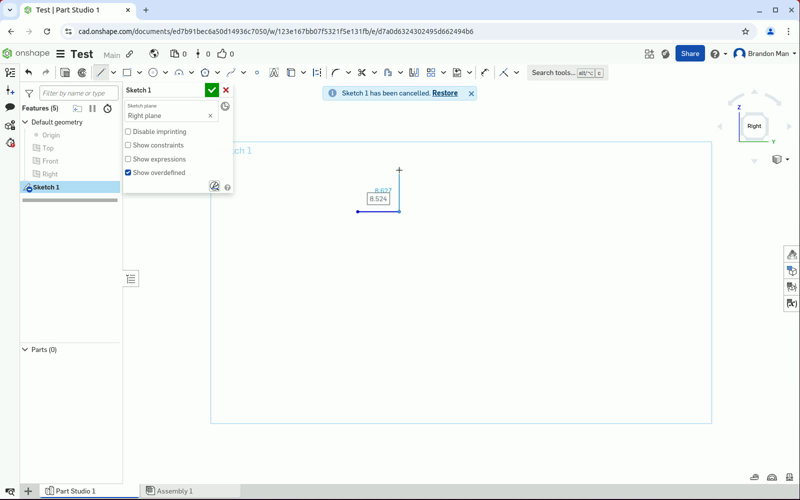
click(399, 169)
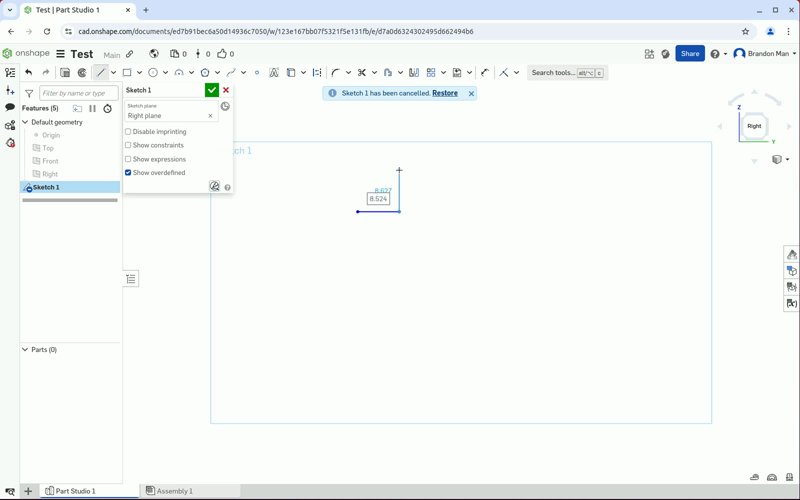
key_up(shift)
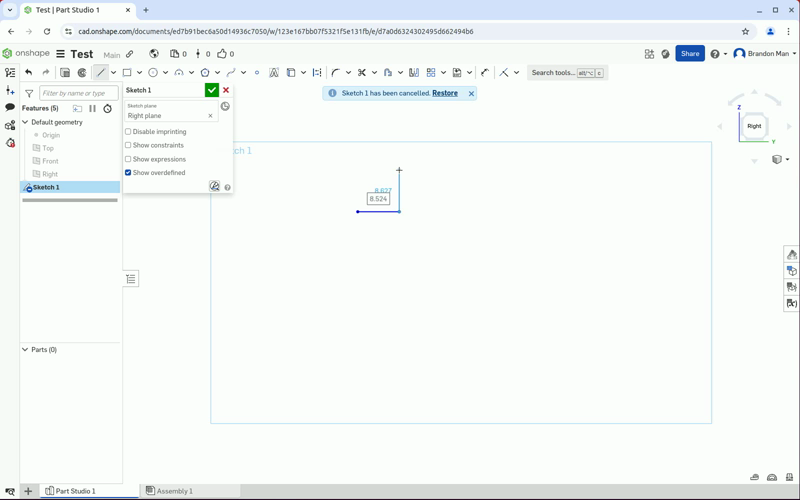
key_down(shift)
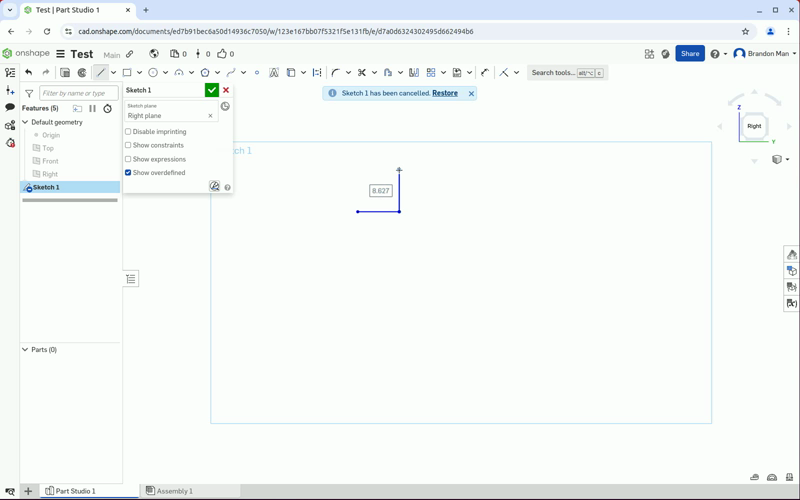
mouse_move(429, 169)
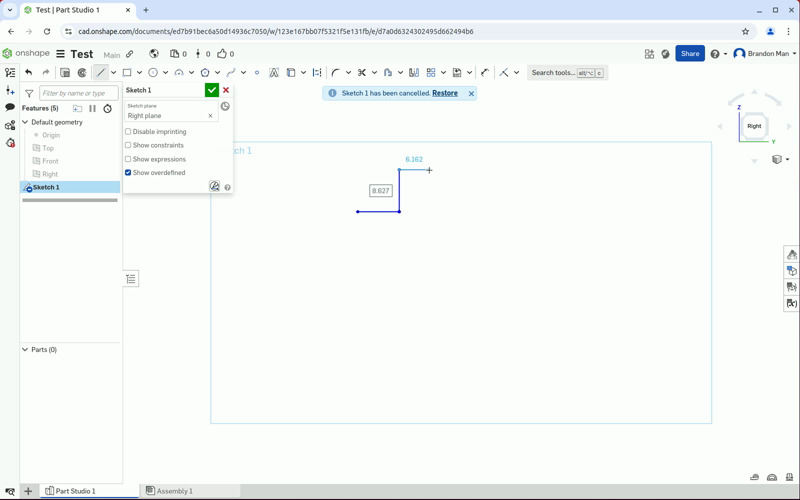
mouse_move(357, 169)
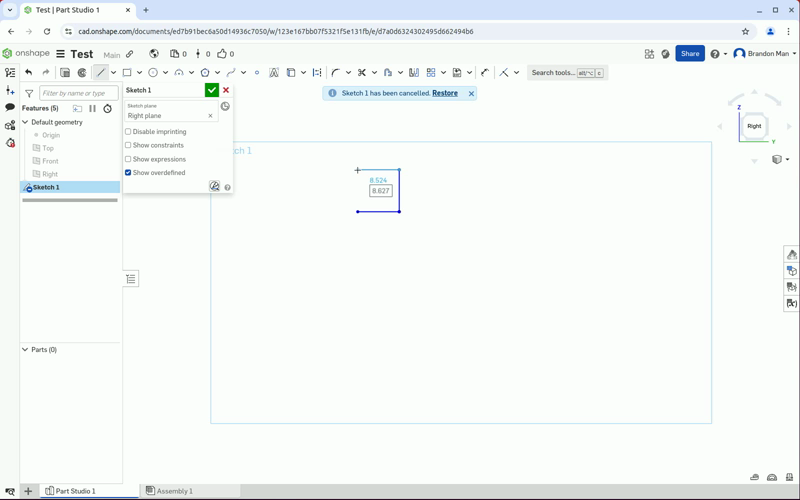
click(357, 169)
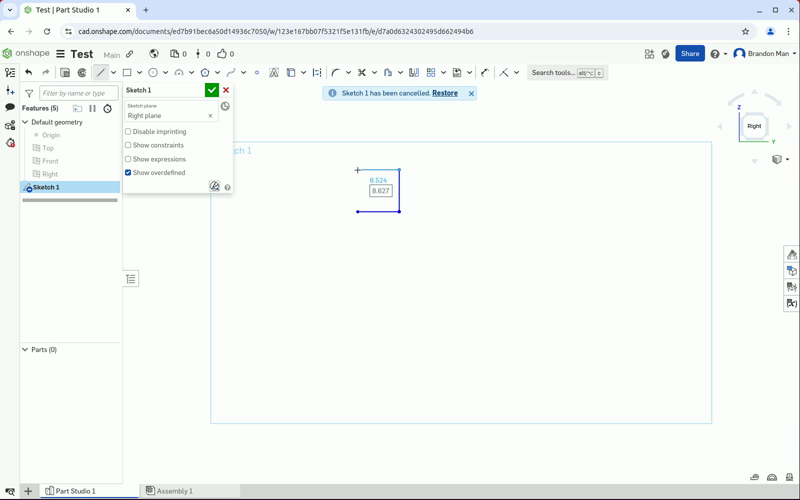
key_up(shift)
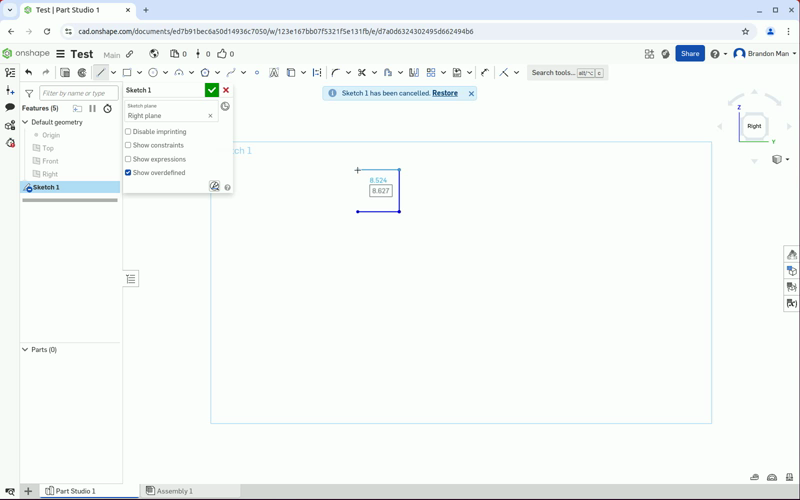
mouse_move(387, 169)
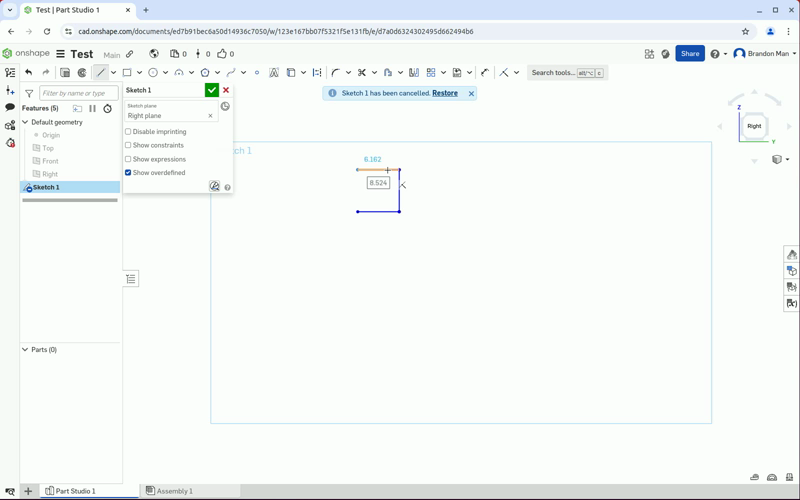
key_down(shift)
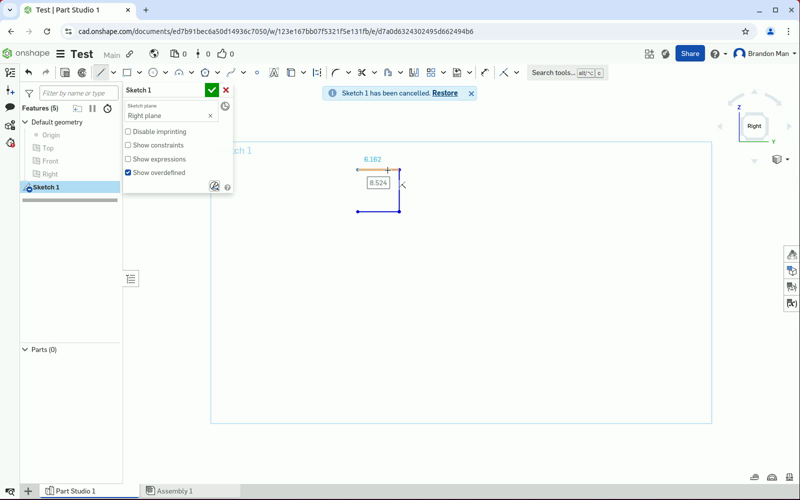
mouse_move(357, 211)
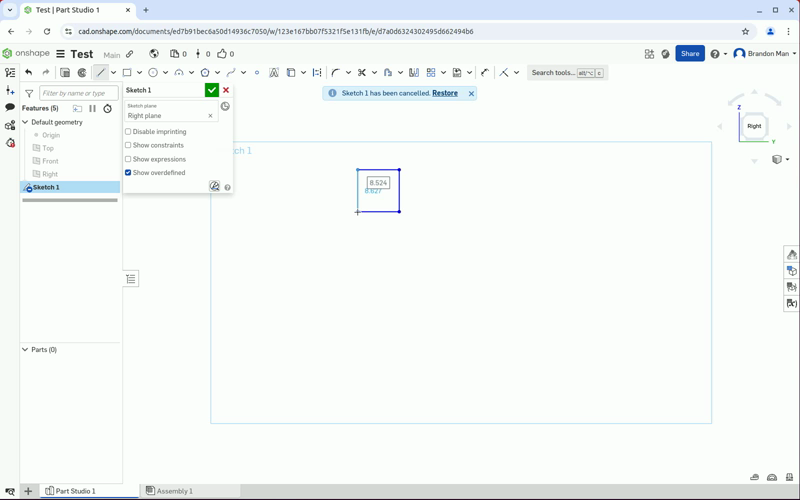
key_up(shift)
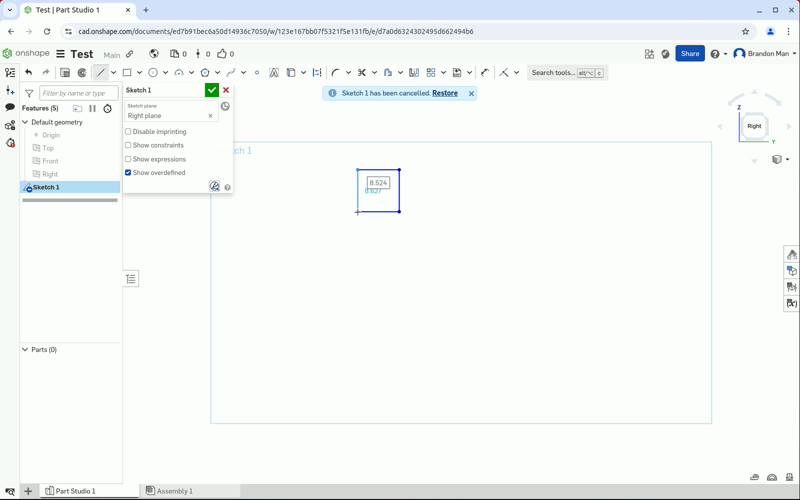
click(357, 211)
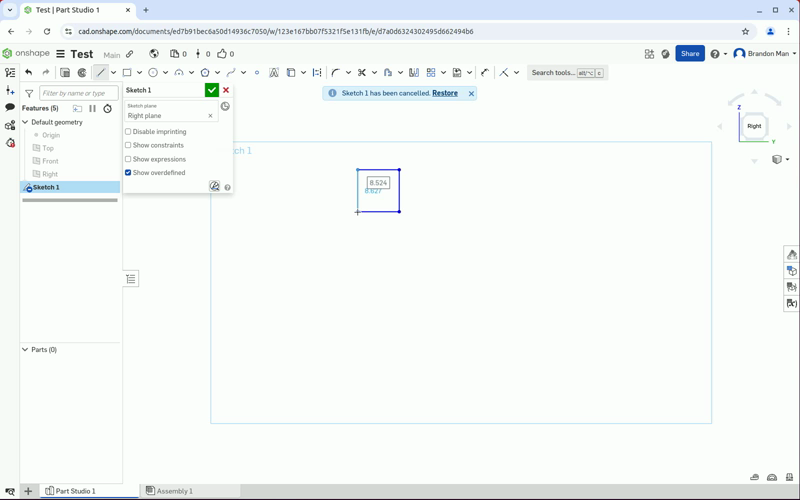
key(esc)
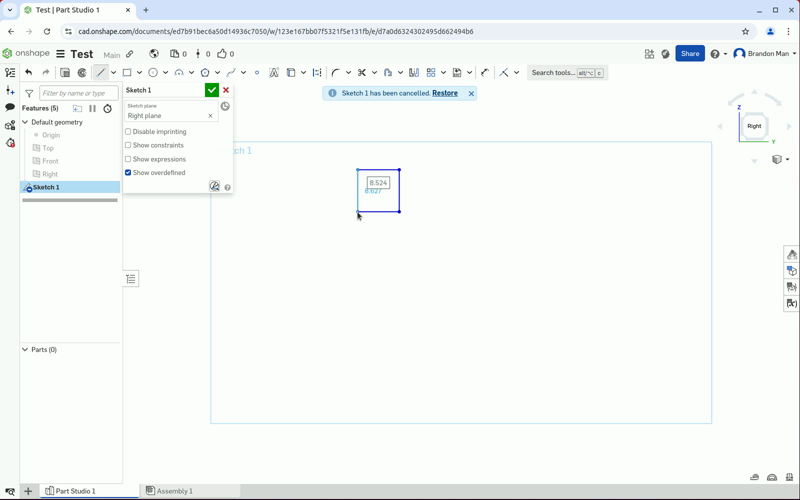
key(c)
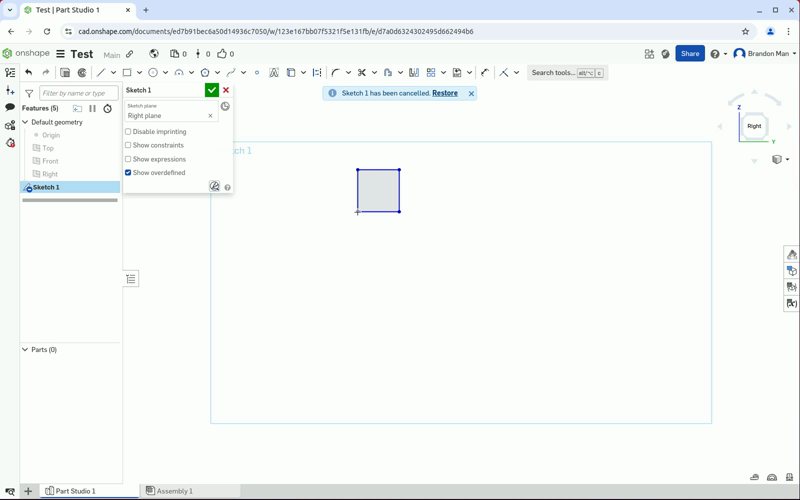
key_down(shift)
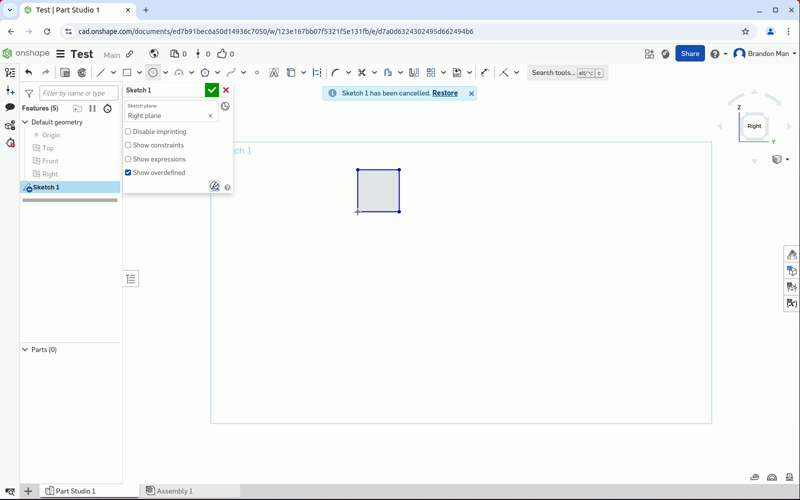
mouse_move(378, 190)
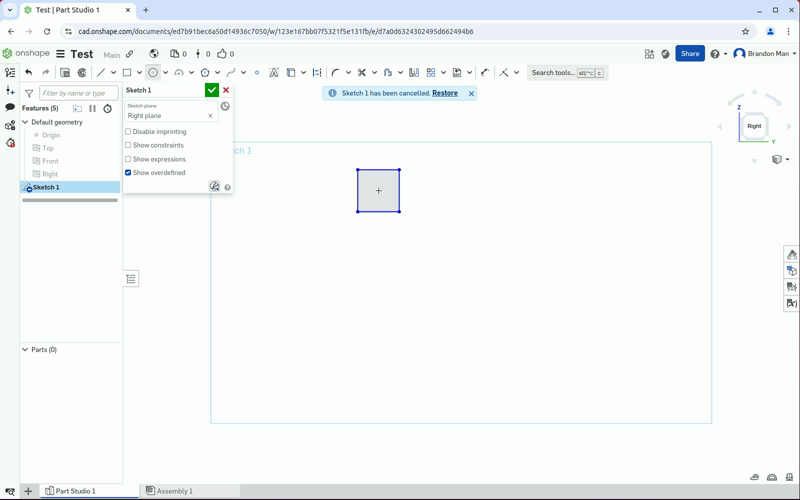
click(378, 190)
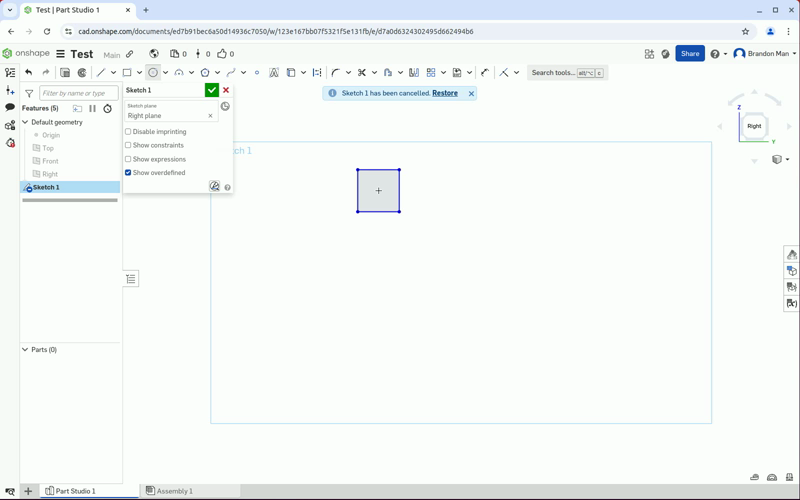
key_up(shift)
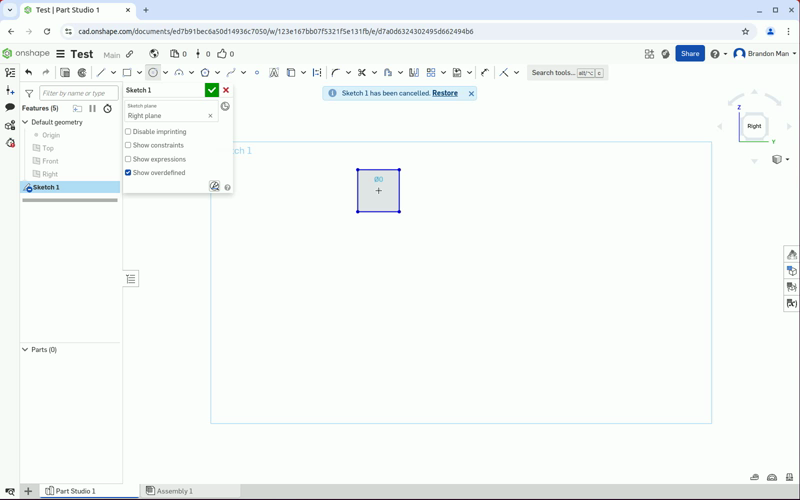
mouse_move(394, 190)
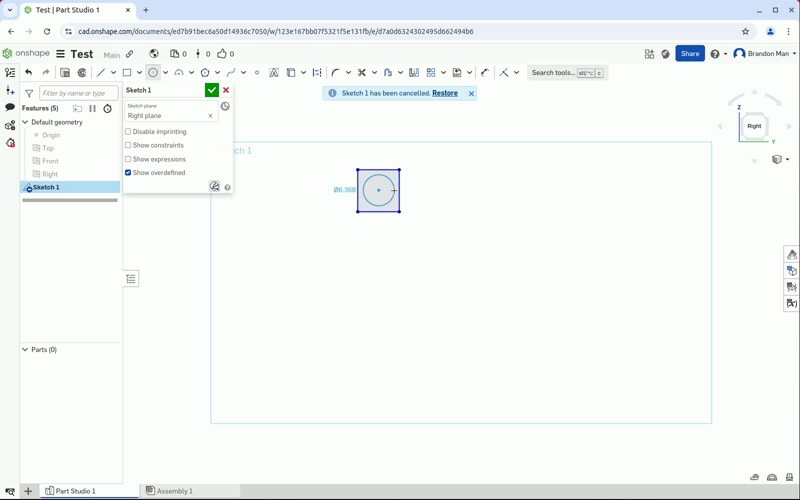
click(394, 190)
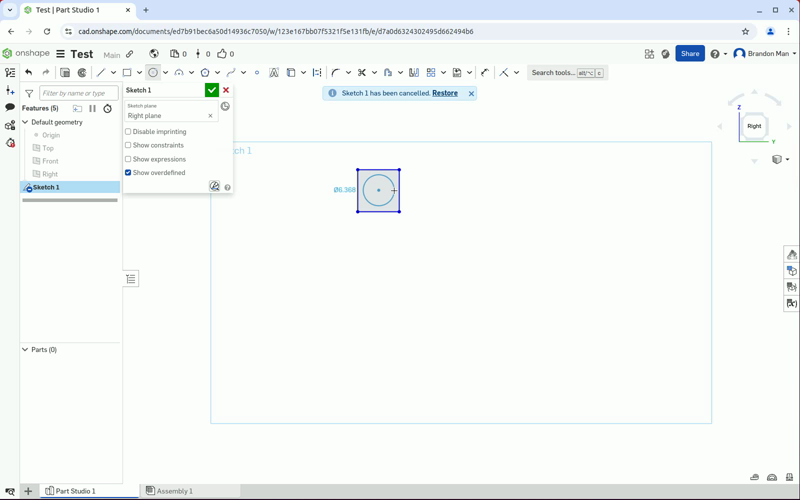
key(esc)
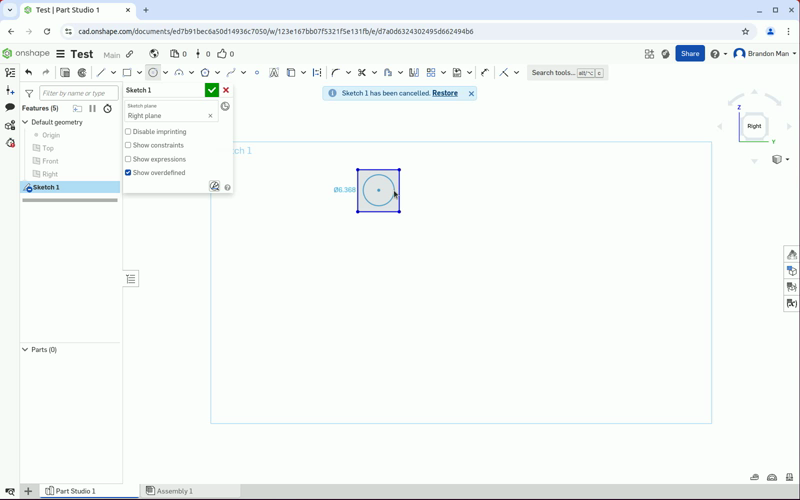
mouse_move(391, 172)
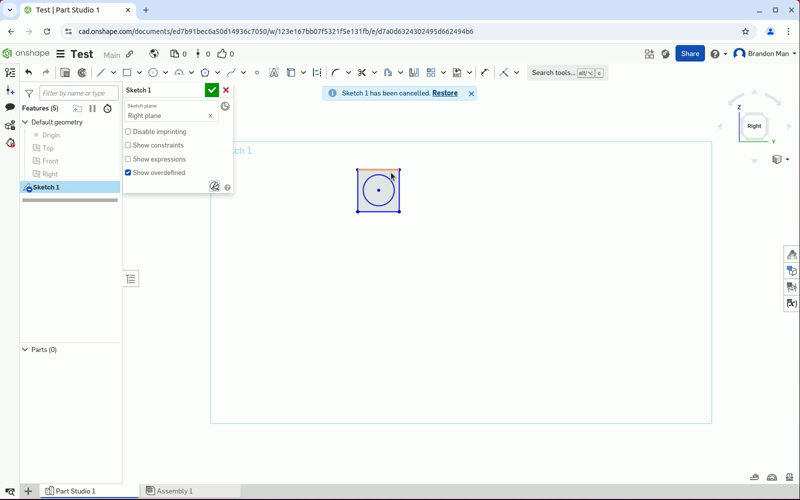
scroll(6)
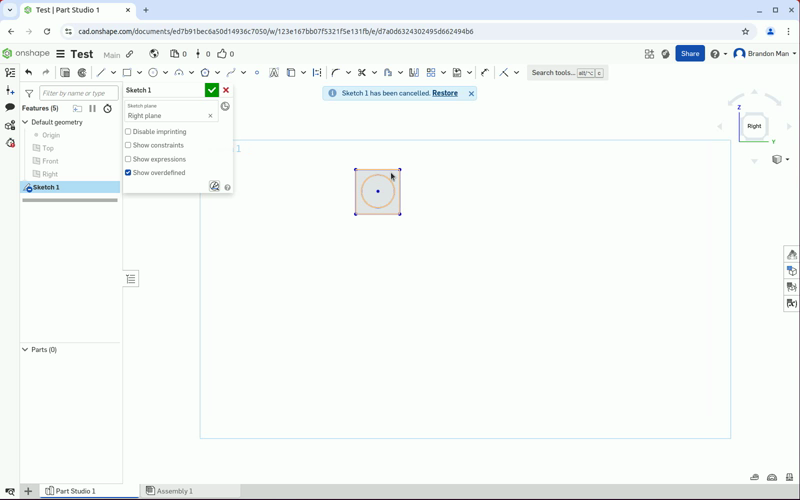
scroll(6)
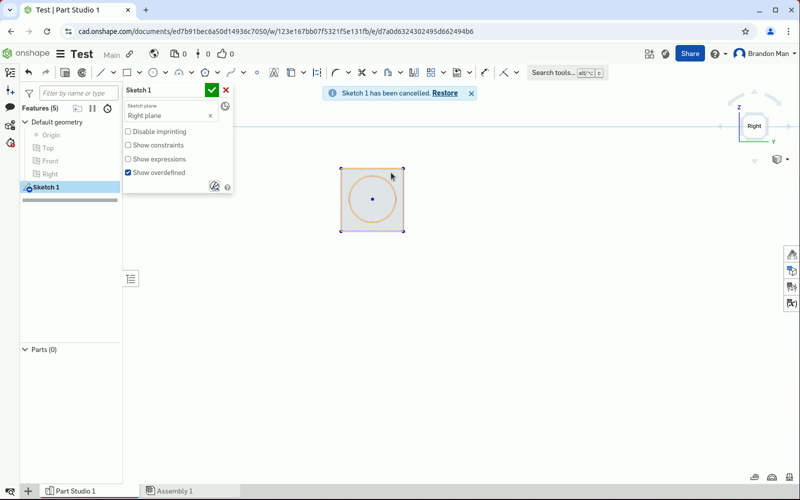
scroll(6)
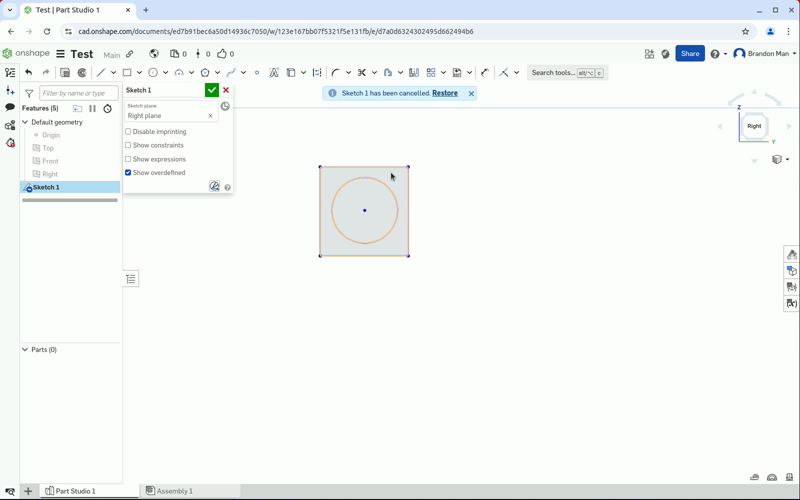
scroll(6)
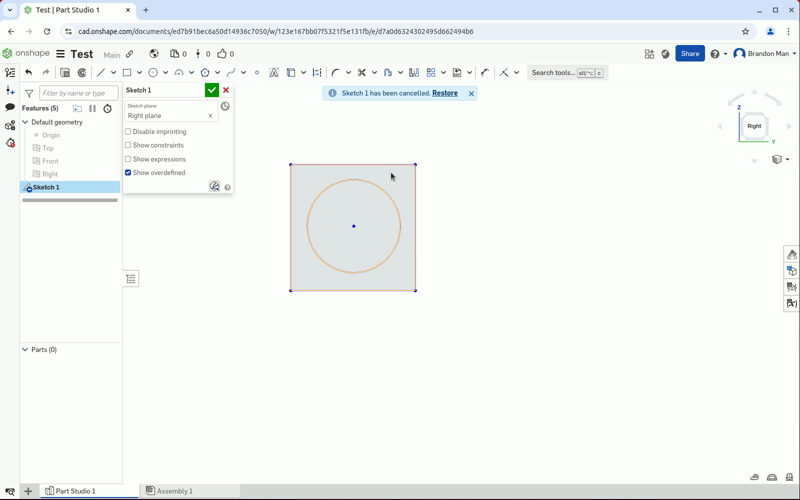
scroll(6)
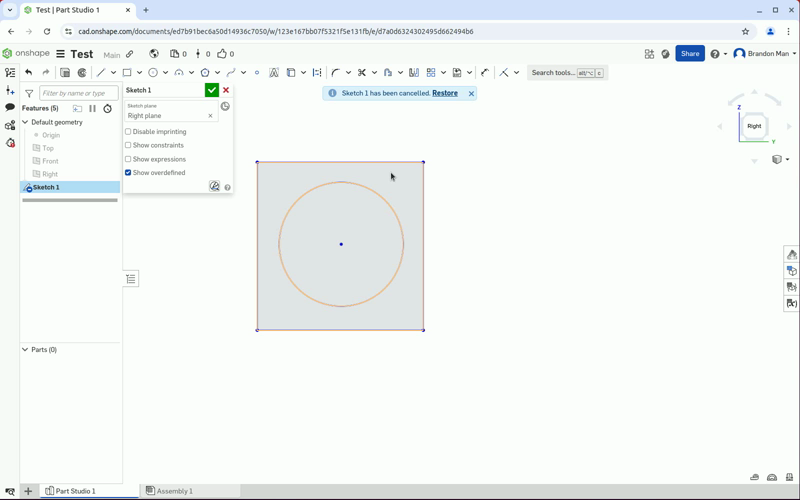
scroll(6)
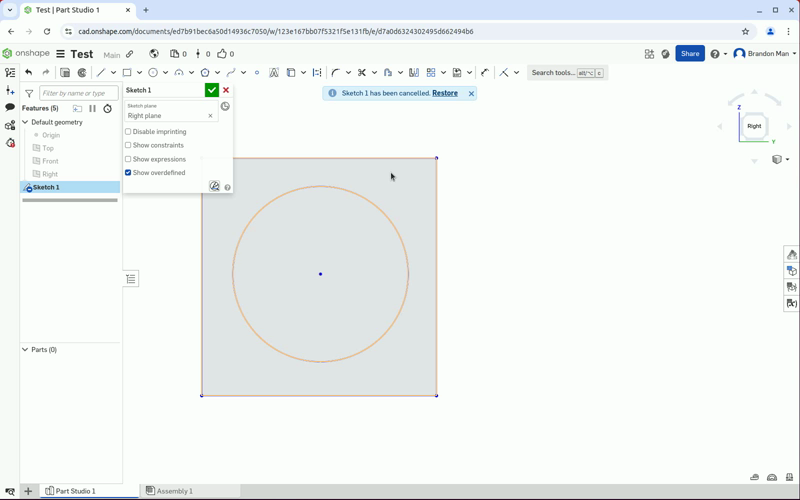
scroll(6)
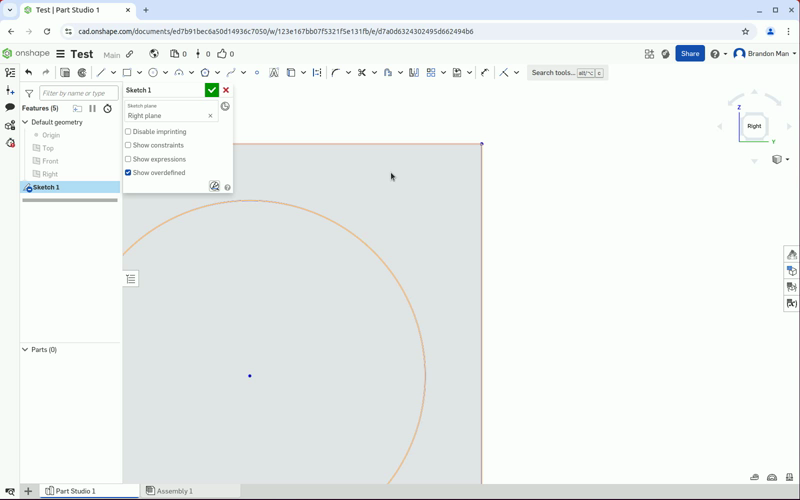
click(391, 172)
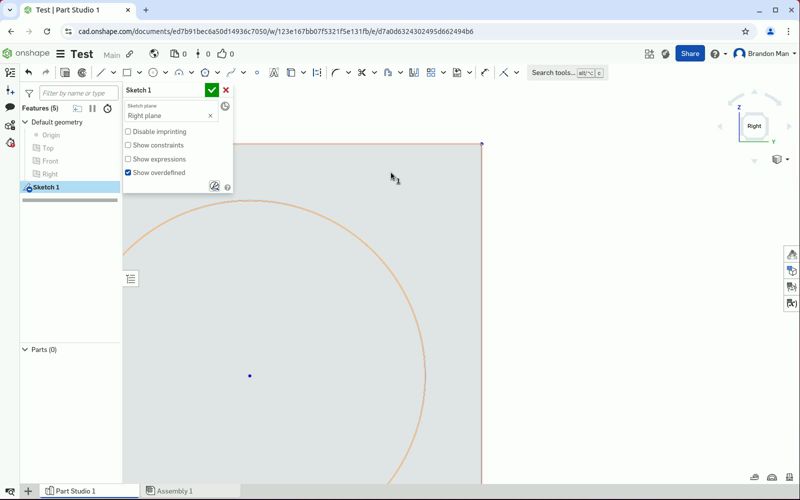
scroll(-6)
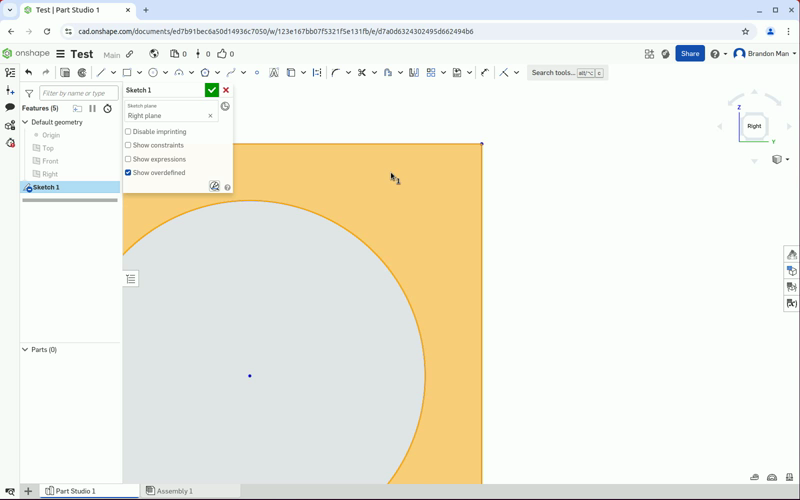
scroll(-6)
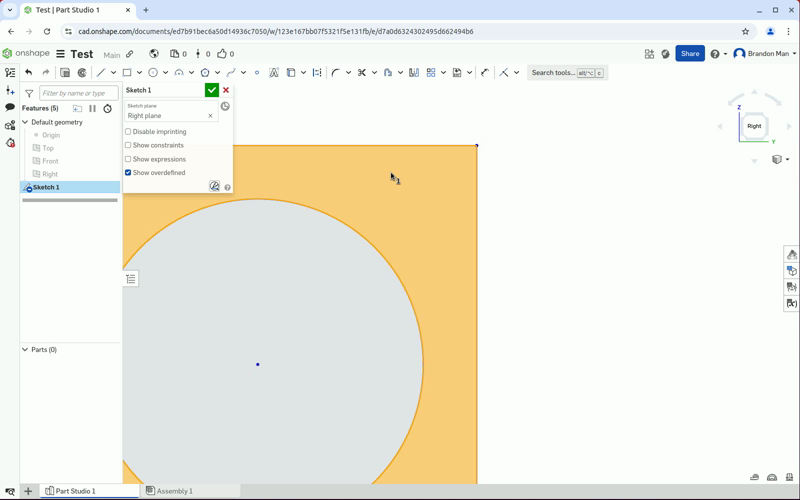
scroll(-6)
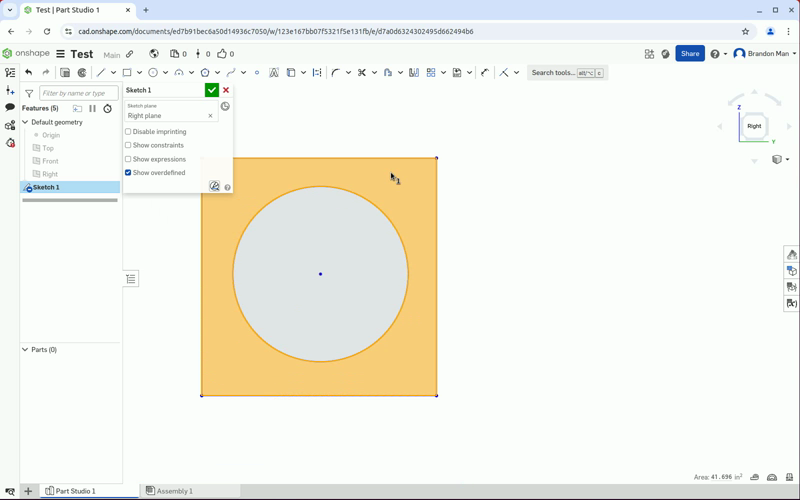
scroll(-6)
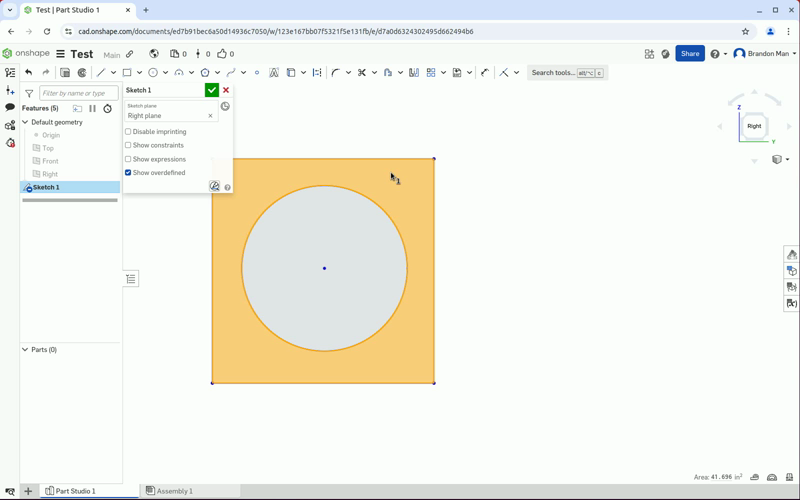
scroll(-6)
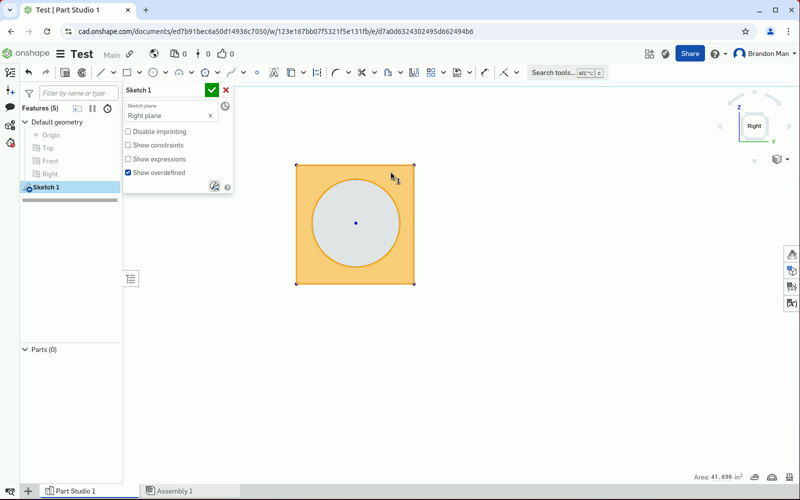
scroll(-6)
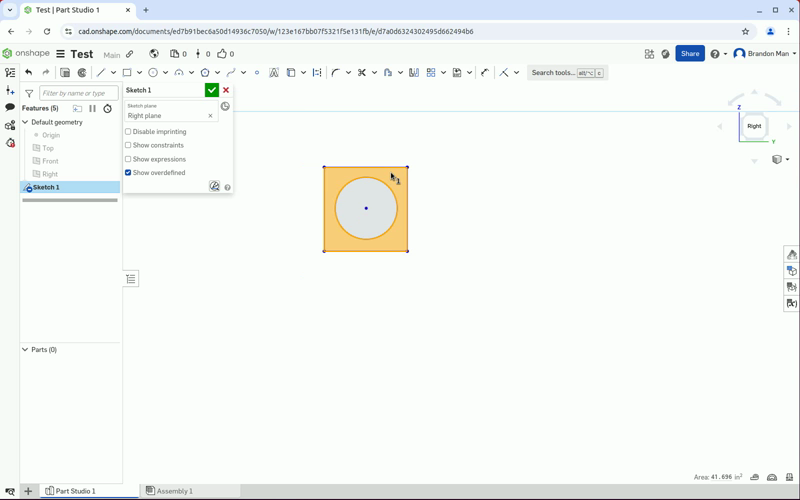
scroll(-6)
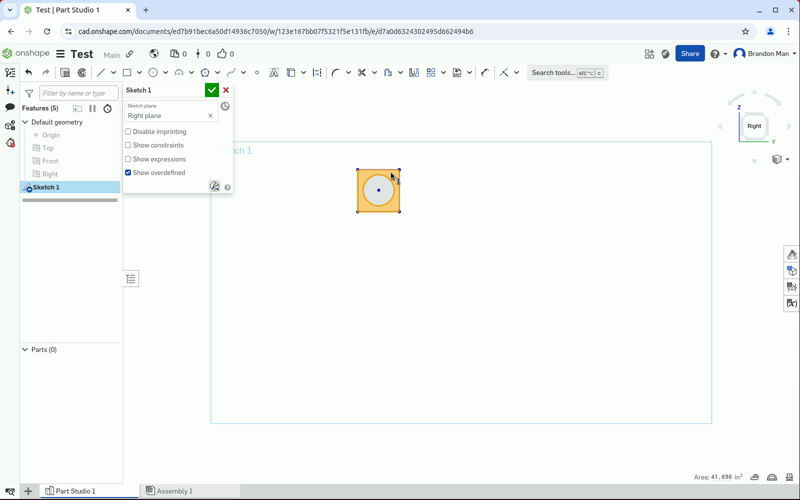
mouse_move(73, 352)
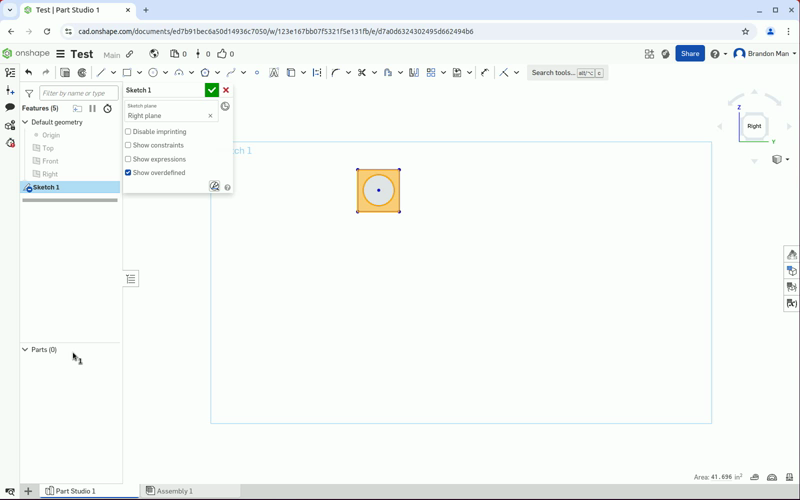
key(shift+y)
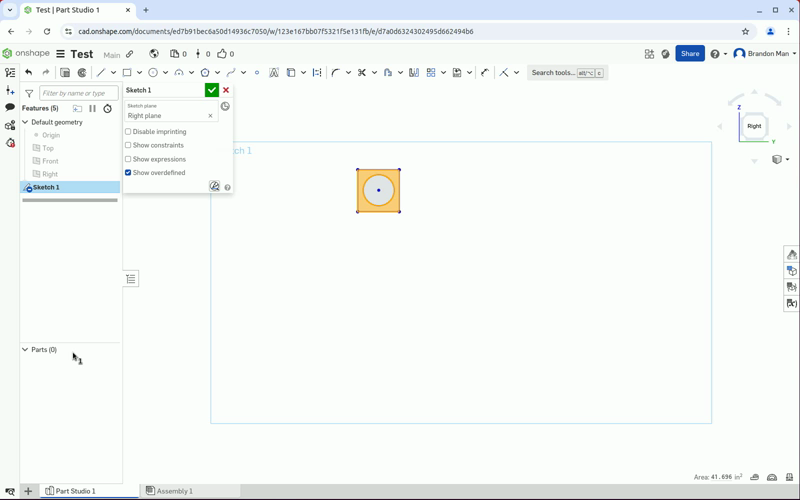
key(shift+e)
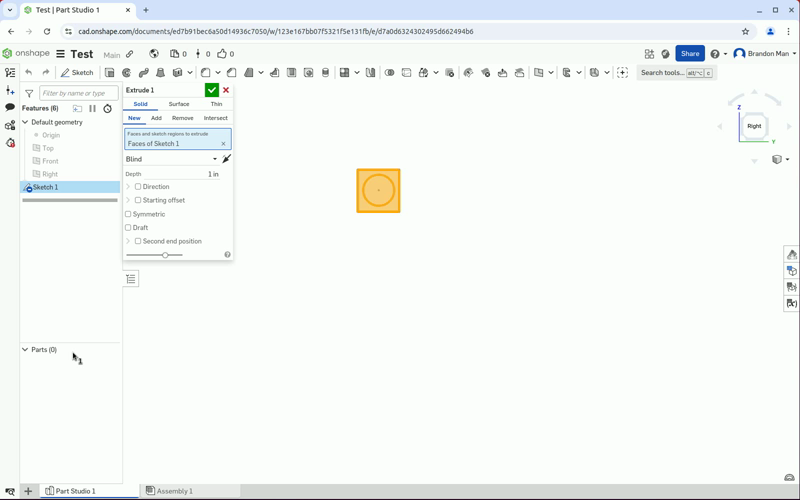
mouse_move(143, 106)
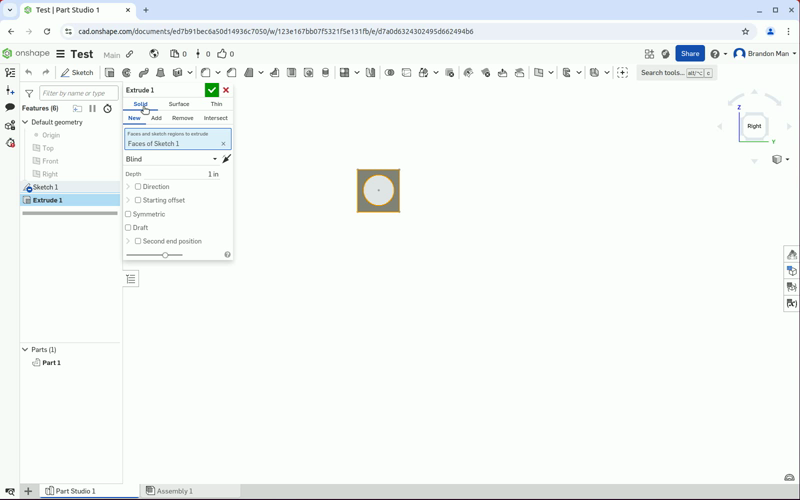
click(143, 106)
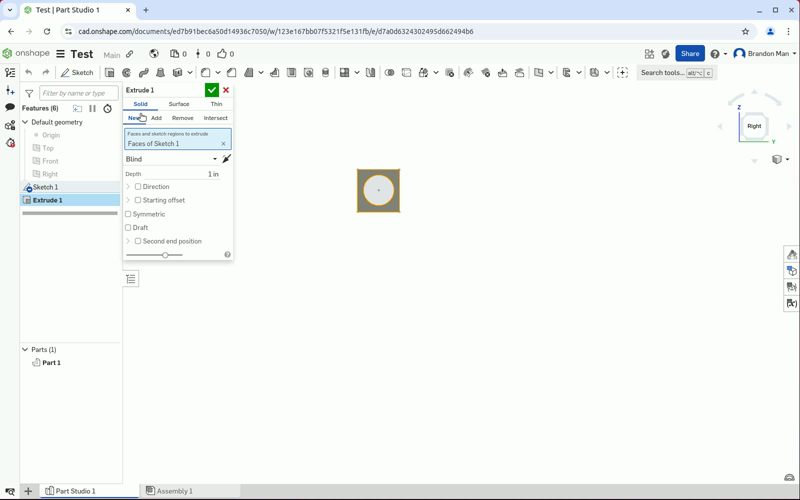
mouse_move(137, 120)
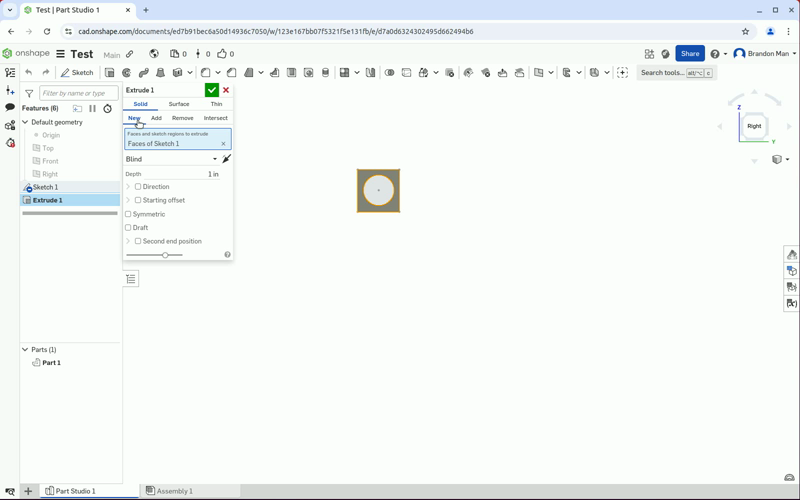
click(137, 120)
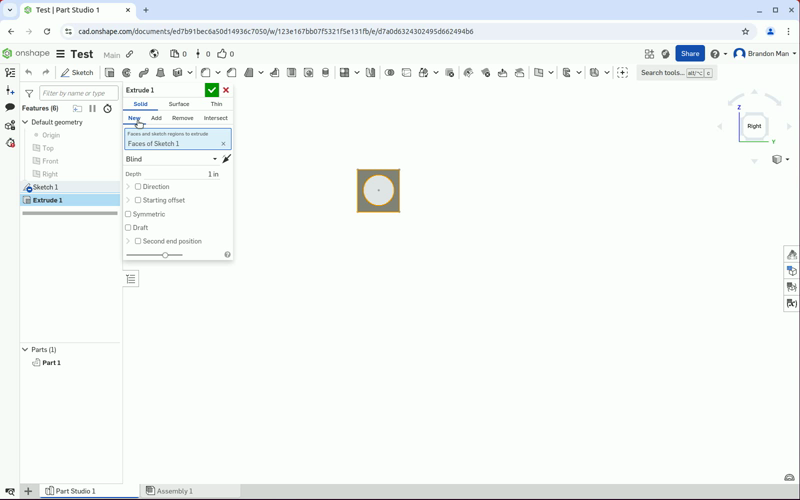
key(tab, 4)
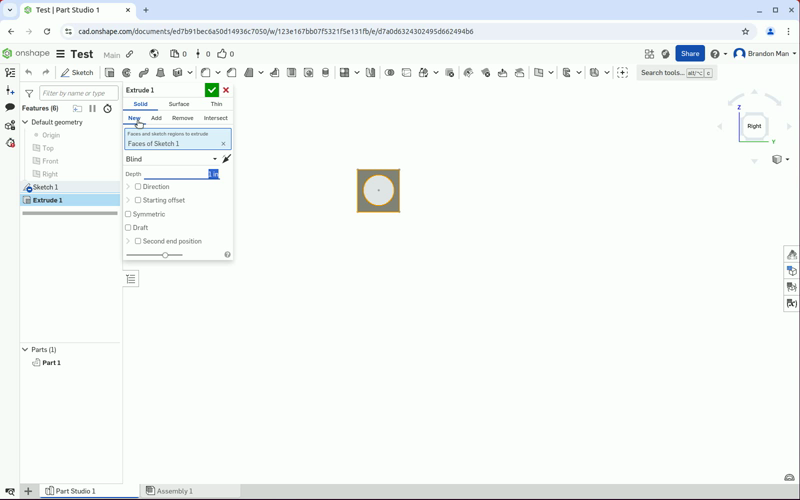
text(4.333)
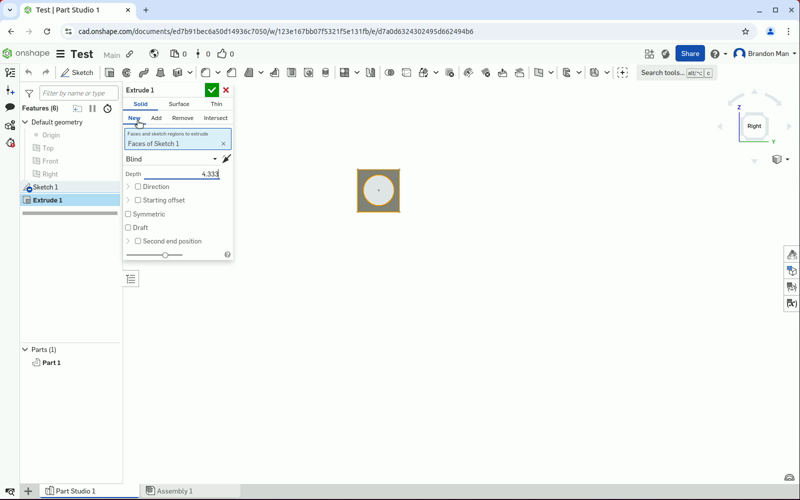
key(tab, 3)
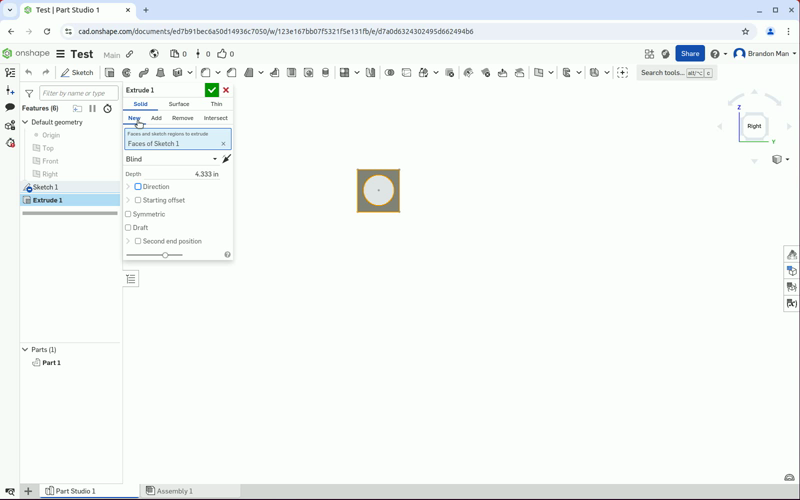
key(tab, 2)
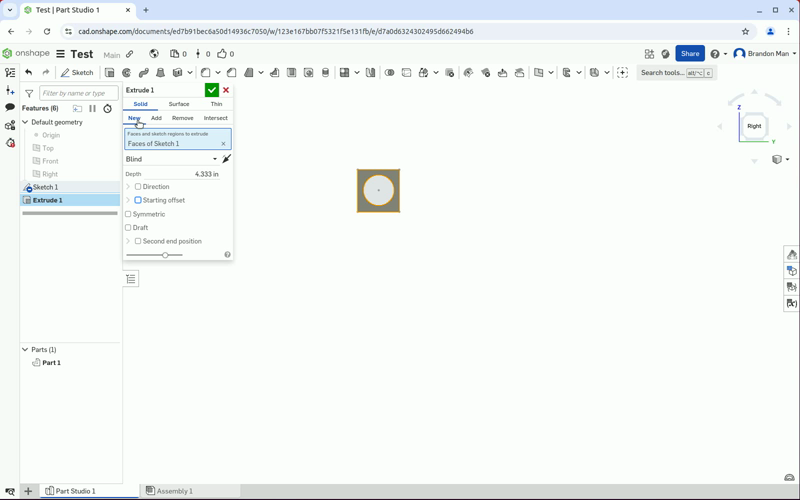
key(space)
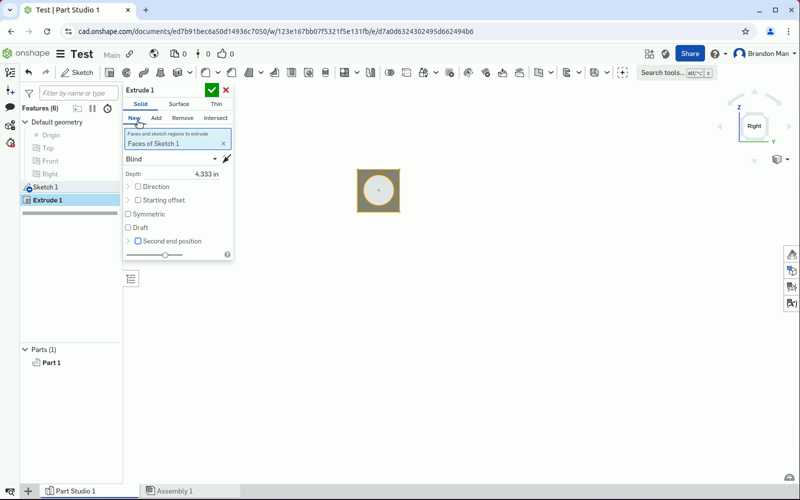
key(tab, 3)
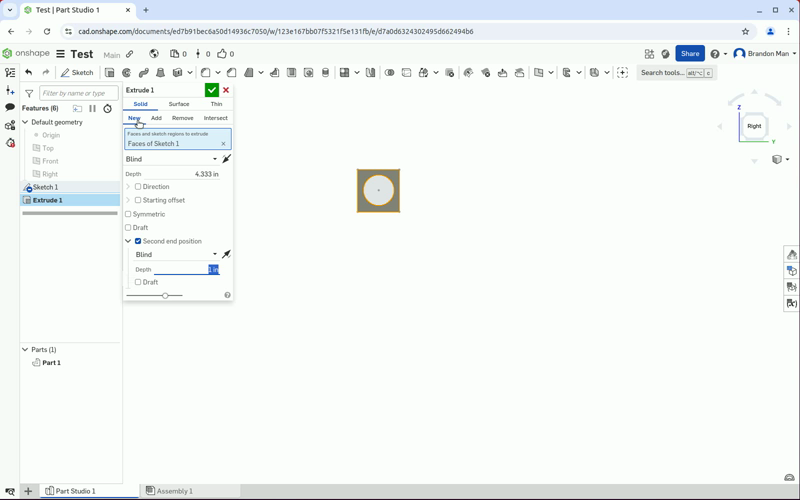
text(10.591)
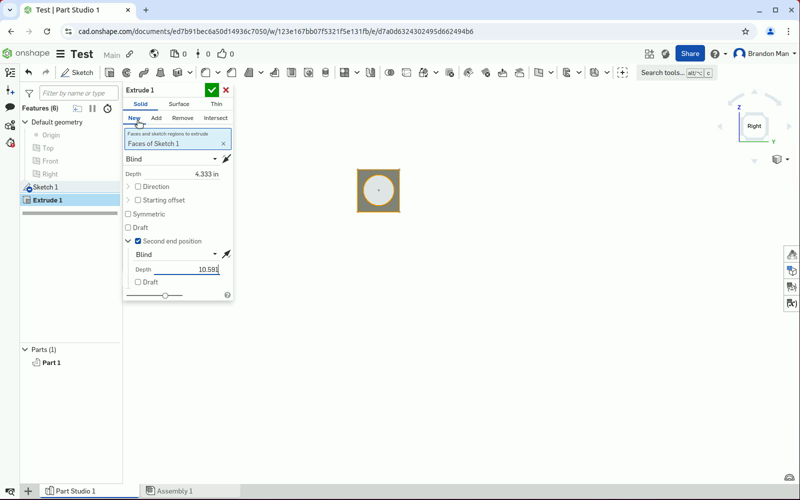
key(enter)
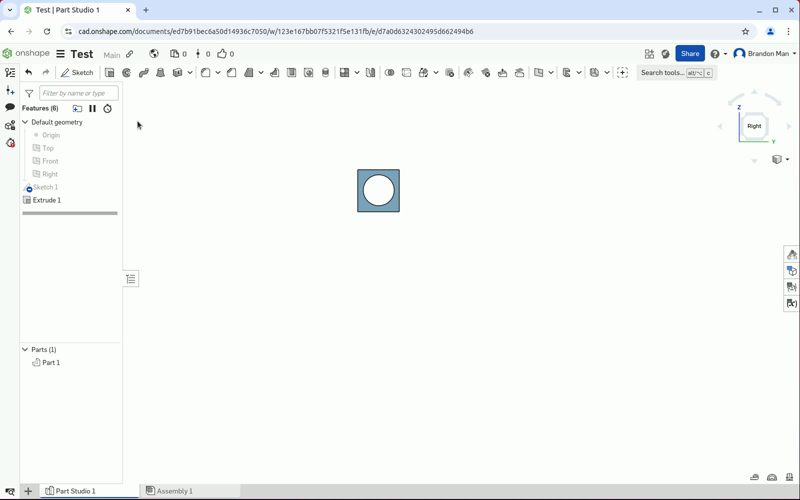
key(shift+h)
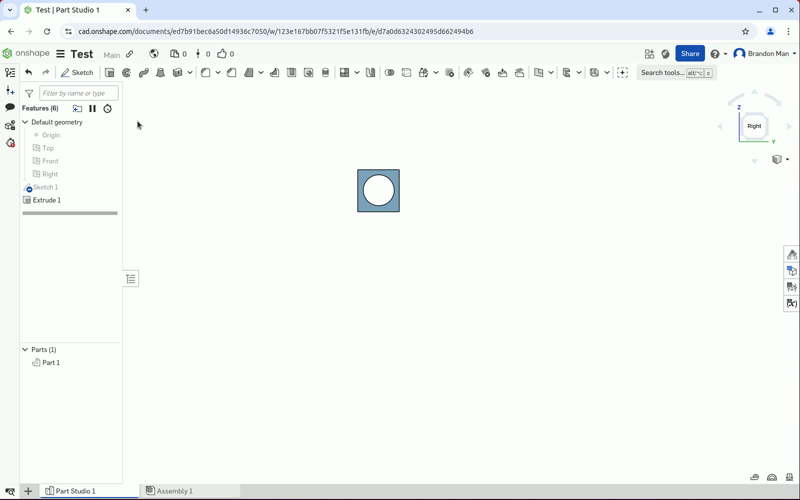
key(shift+h)
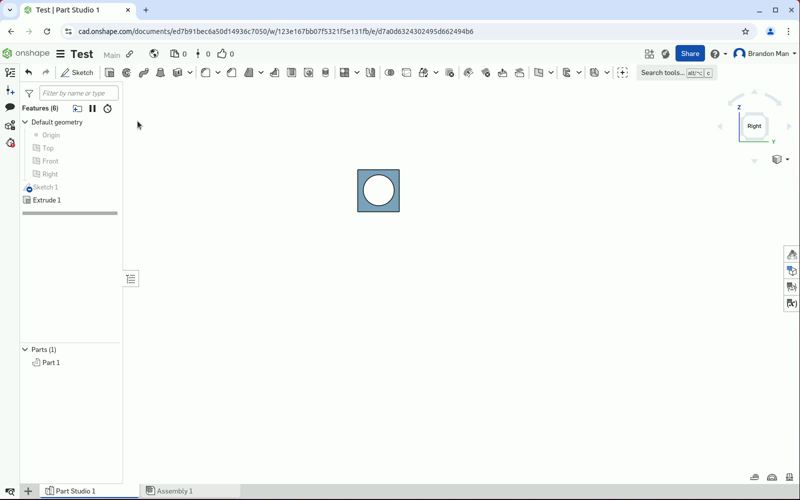
mouse_move(73, 189)
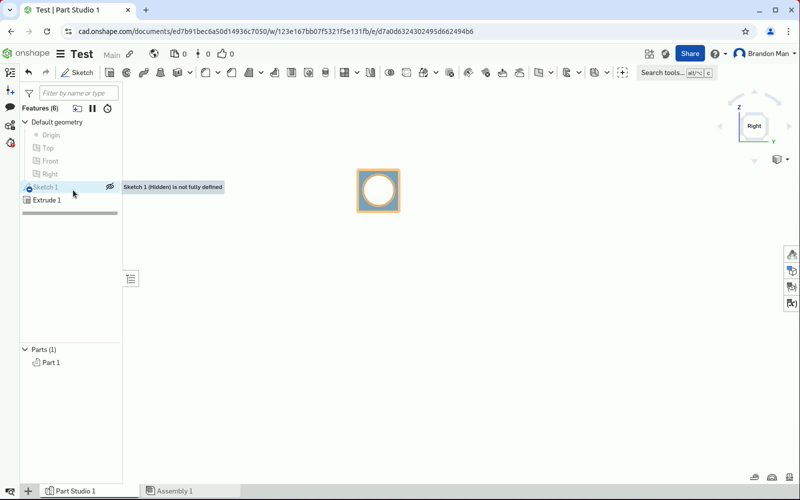
click(73, 189)
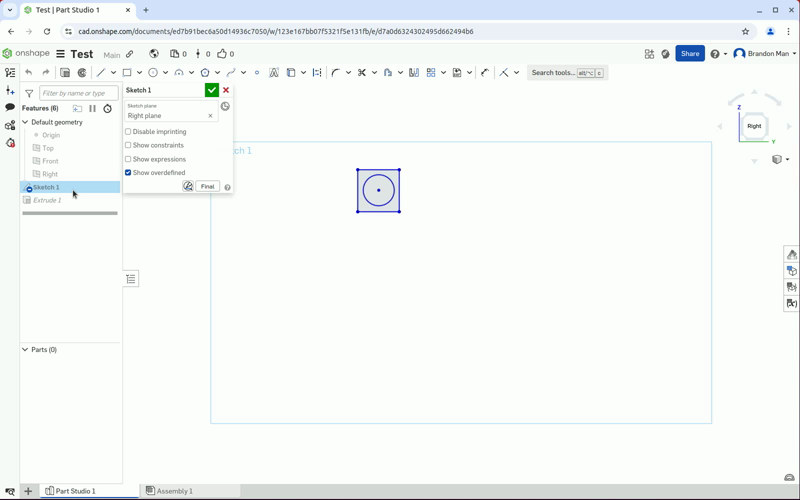
mouse_move(229, 92)
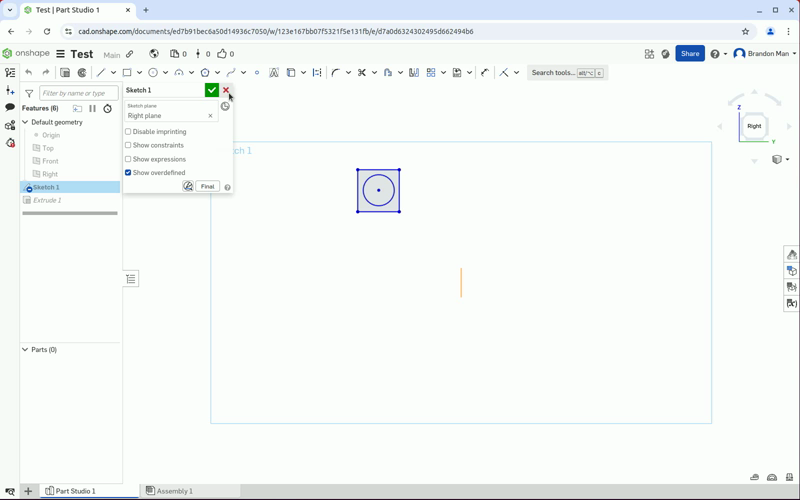
click(229, 92)
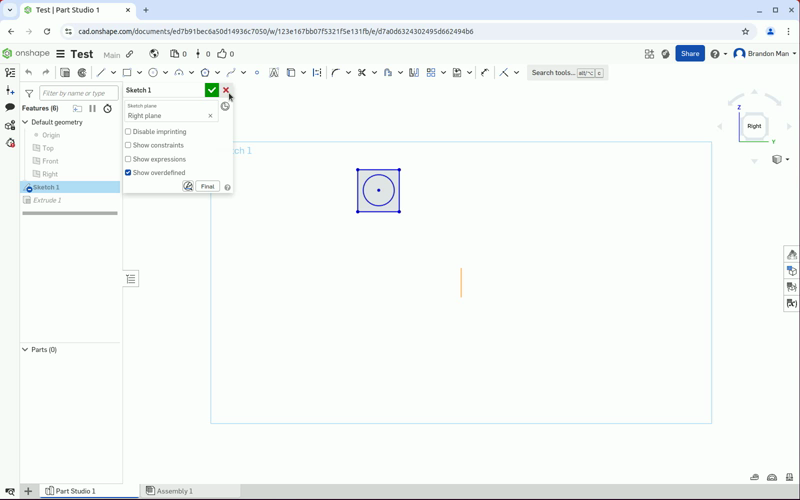
key(shift+s)
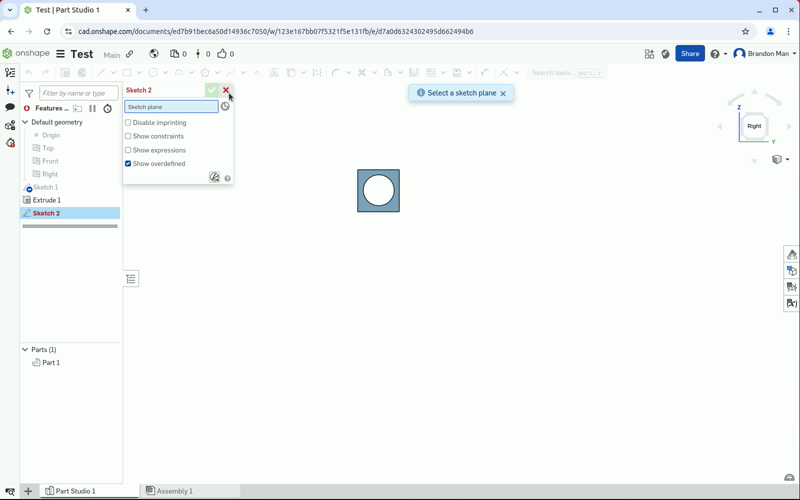
mouse_move(73, 176)
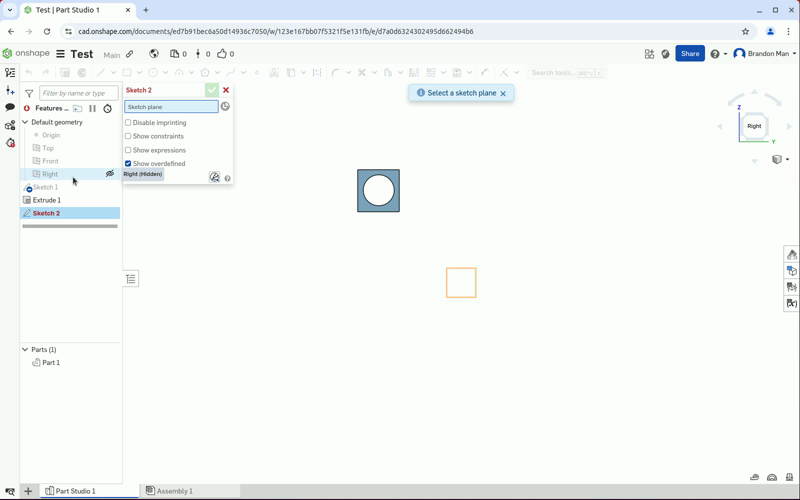
click(73, 176)
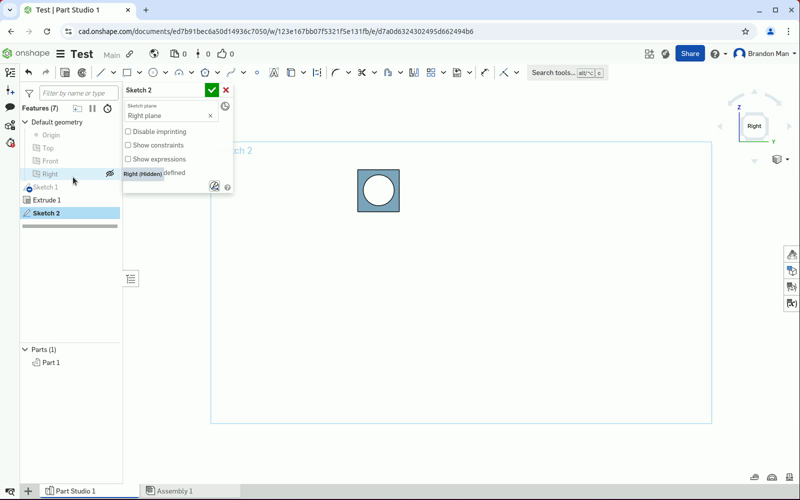
mouse_move(73, 352)
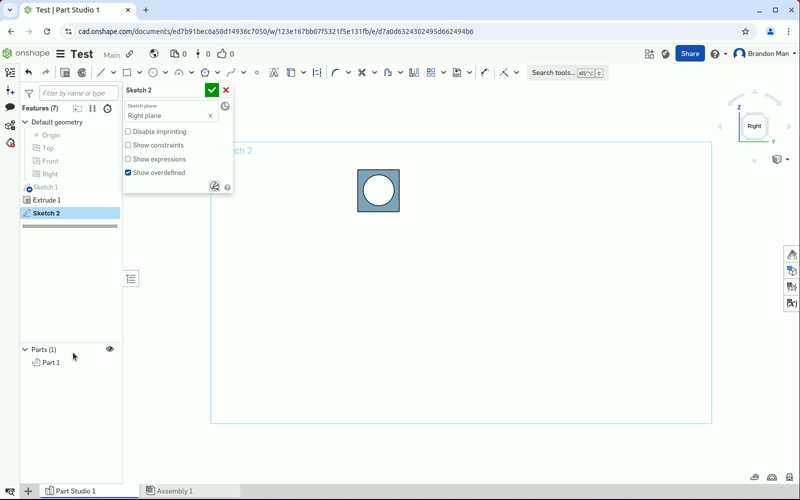
key(y)
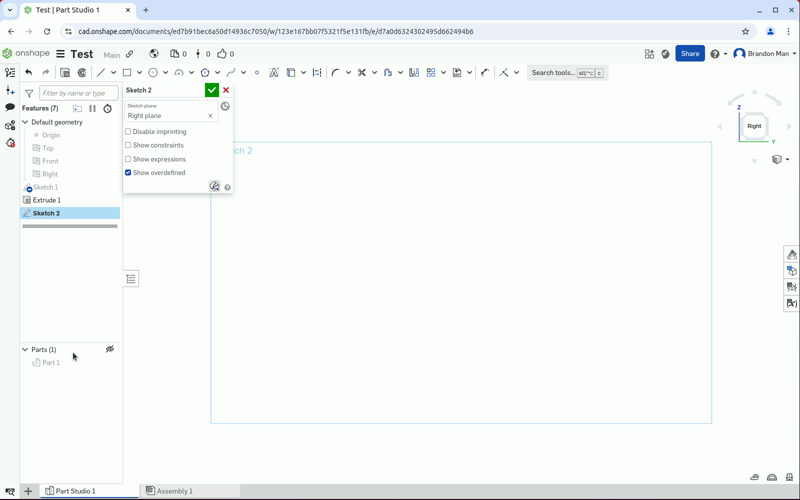
key(l)
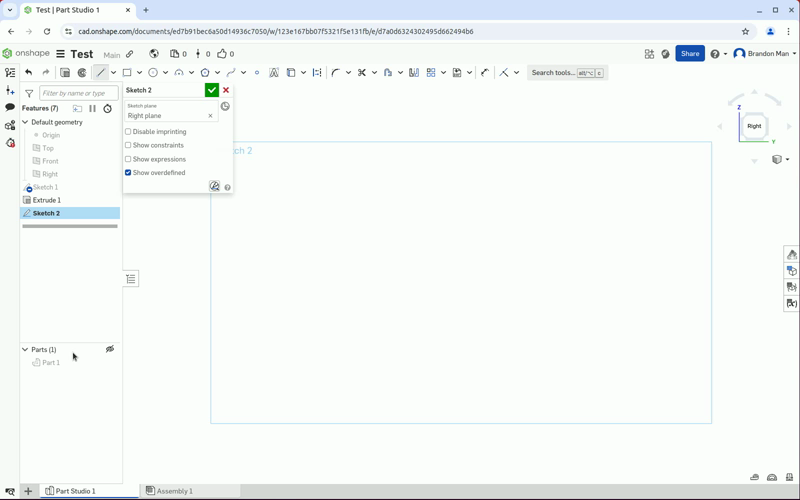
key_down(shift)
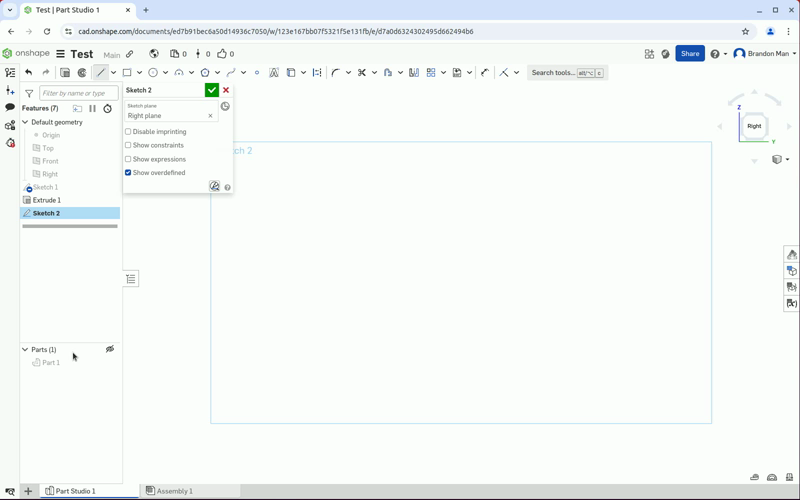
mouse_move(357, 211)
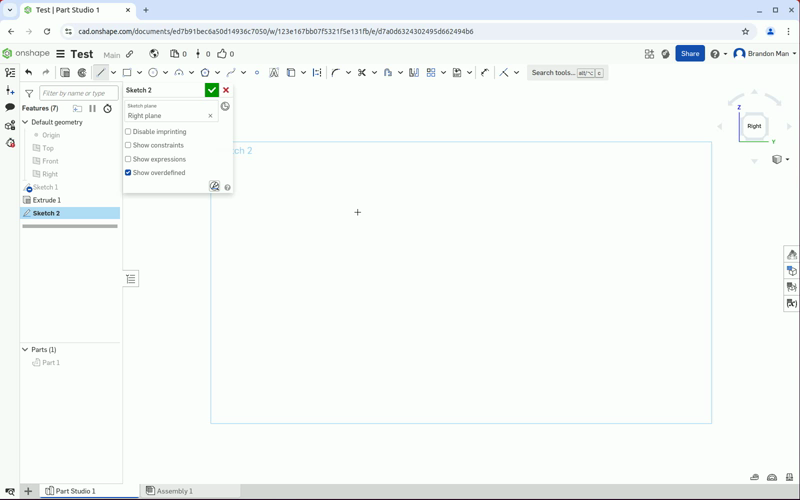
click(357, 211)
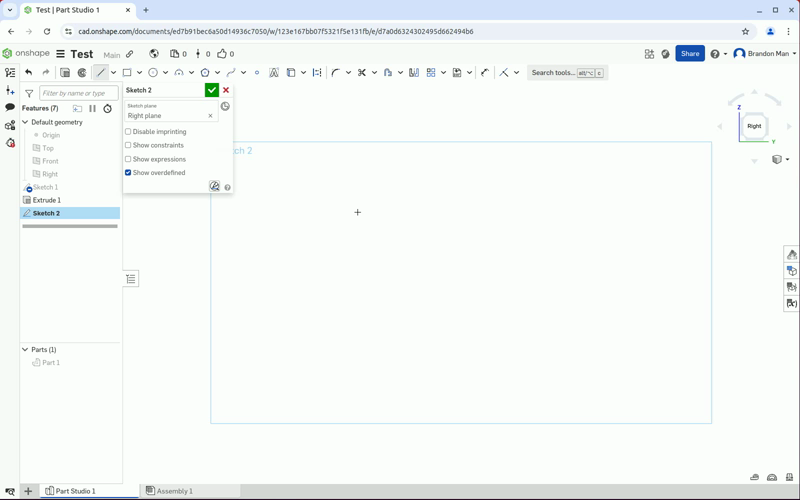
key_up(shift)
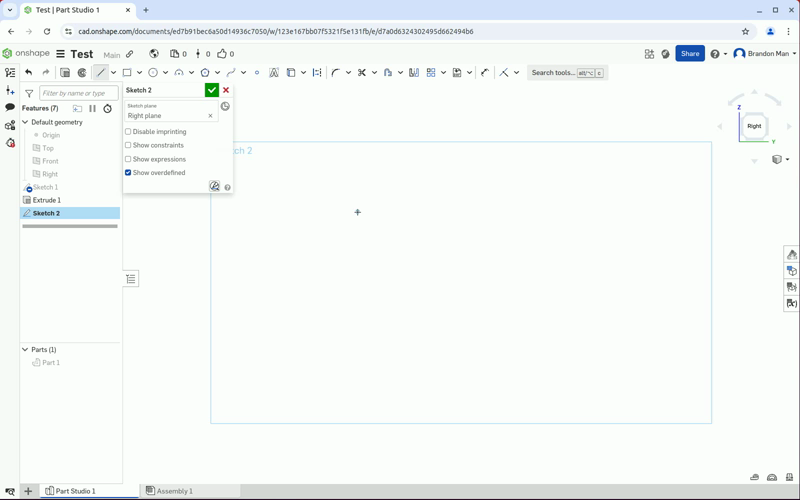
key_down(shift)
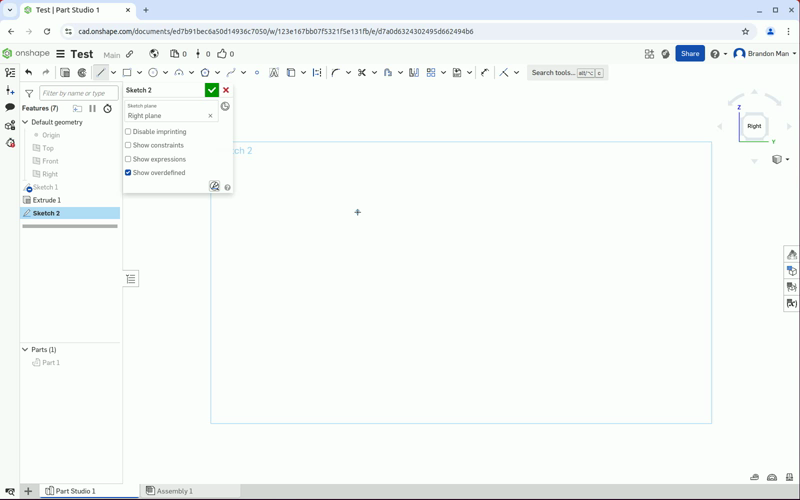
mouse_move(387, 211)
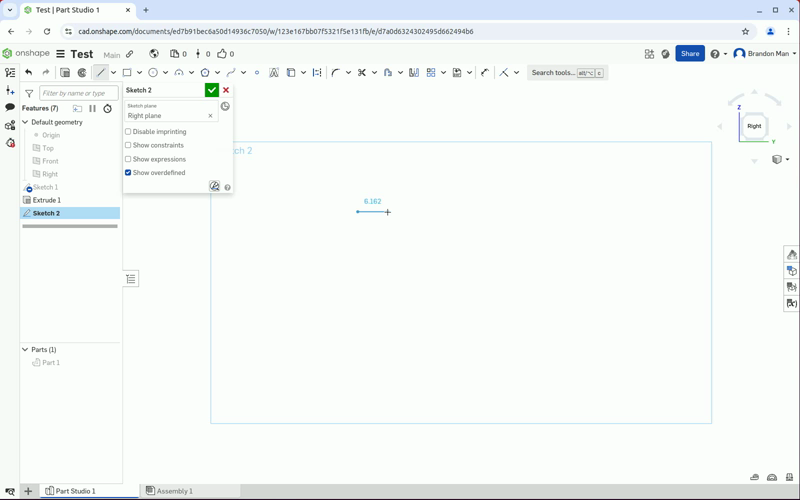
mouse_move(399, 211)
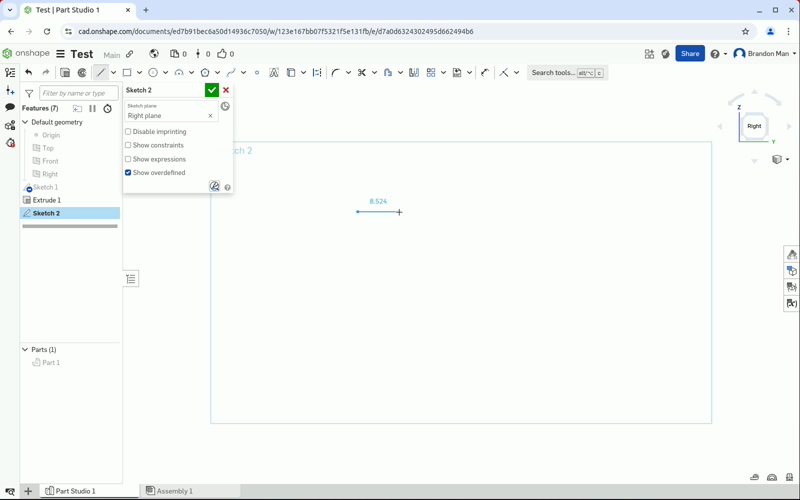
click(399, 211)
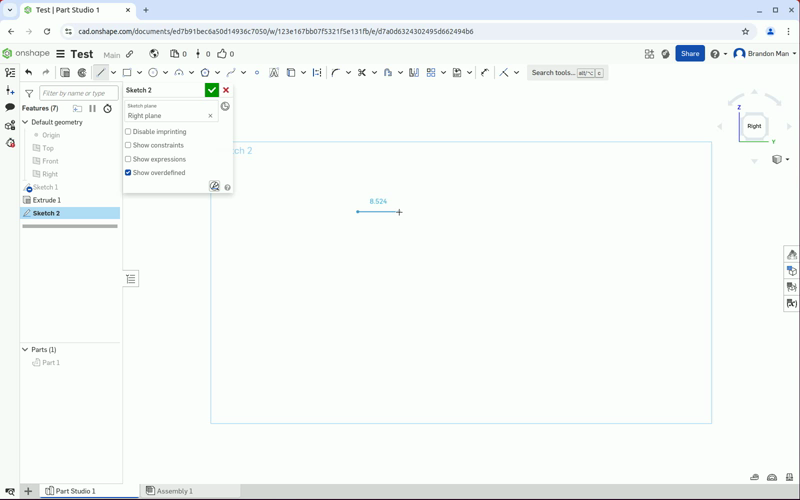
key_up(shift)
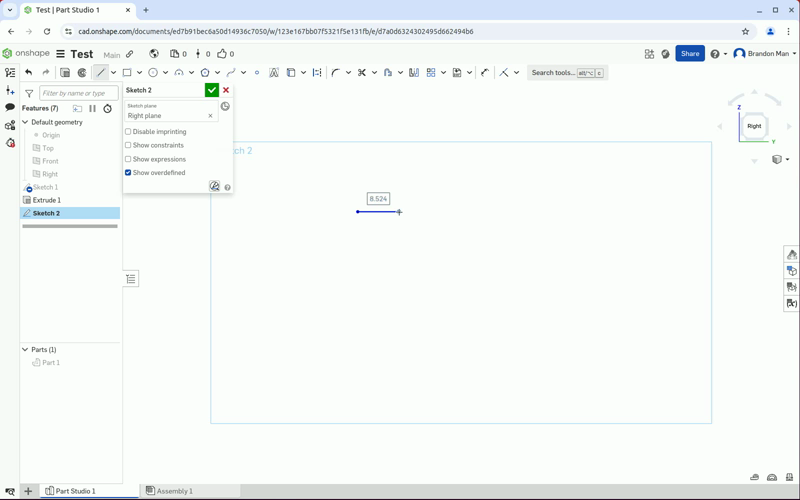
key_down(shift)
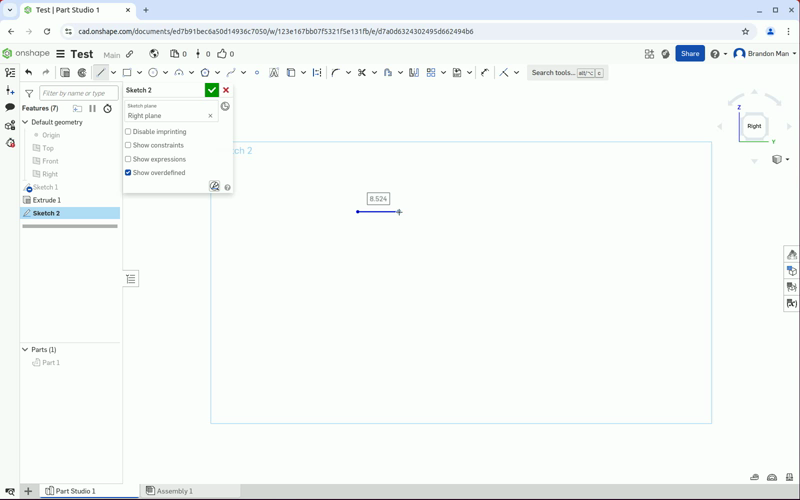
mouse_move(429, 211)
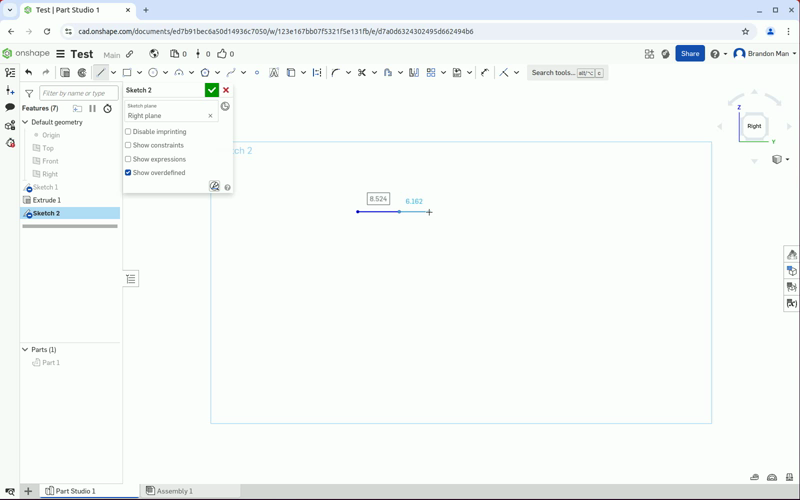
mouse_move(399, 169)
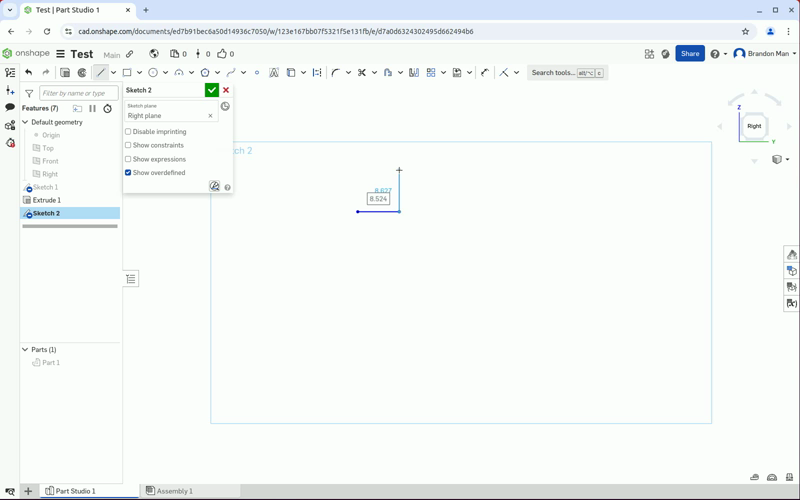
click(399, 169)
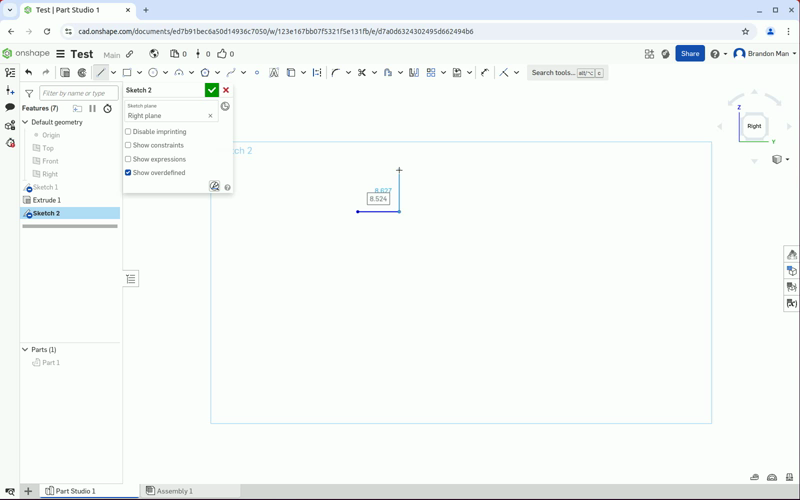
key_up(shift)
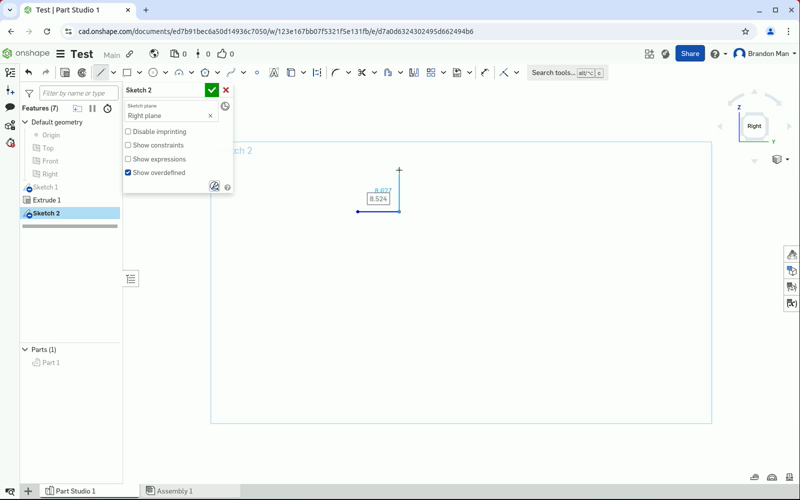
key_down(shift)
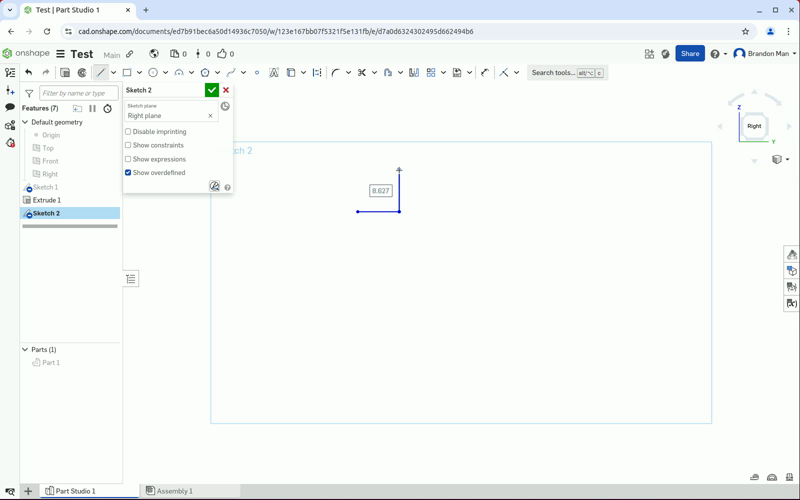
mouse_move(429, 169)
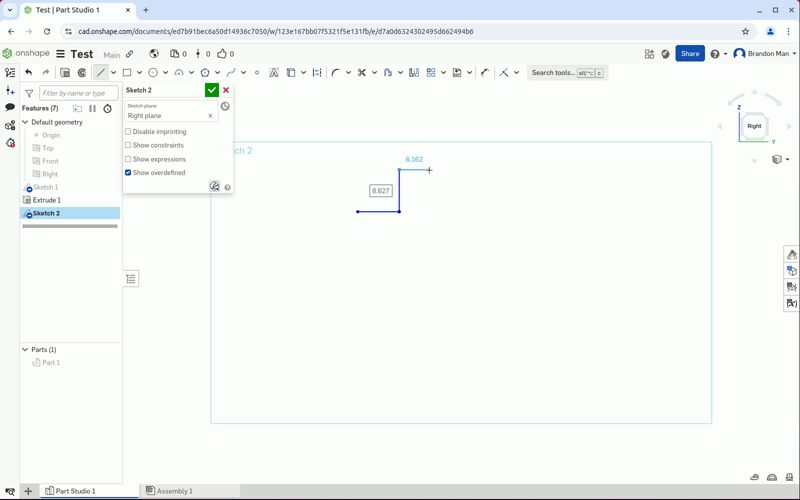
mouse_move(357, 169)
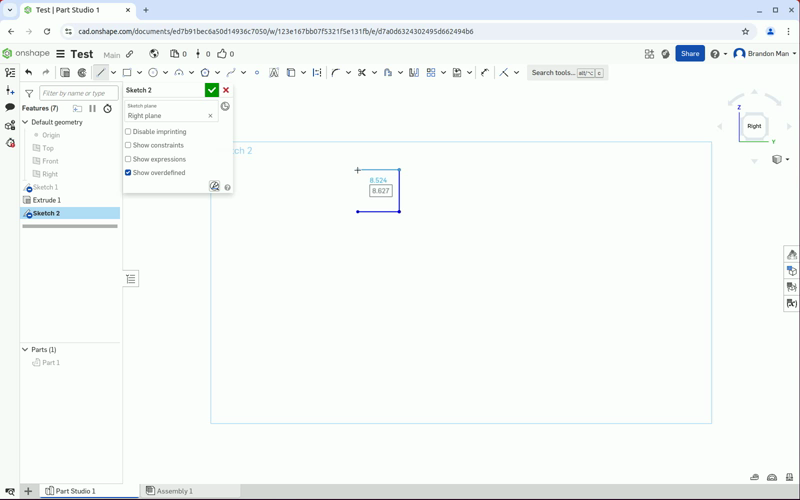
click(357, 169)
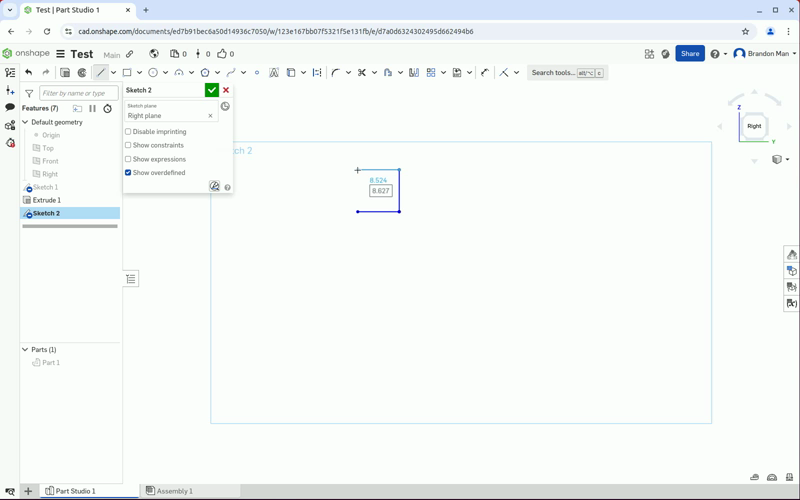
key_up(shift)
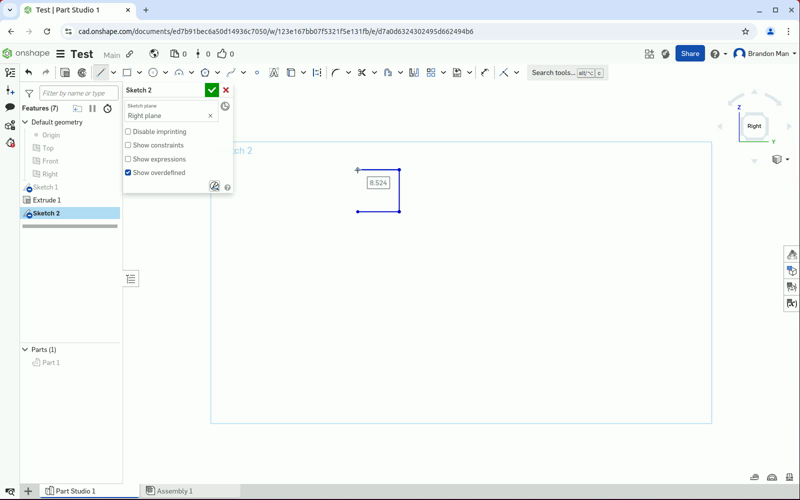
mouse_move(387, 169)
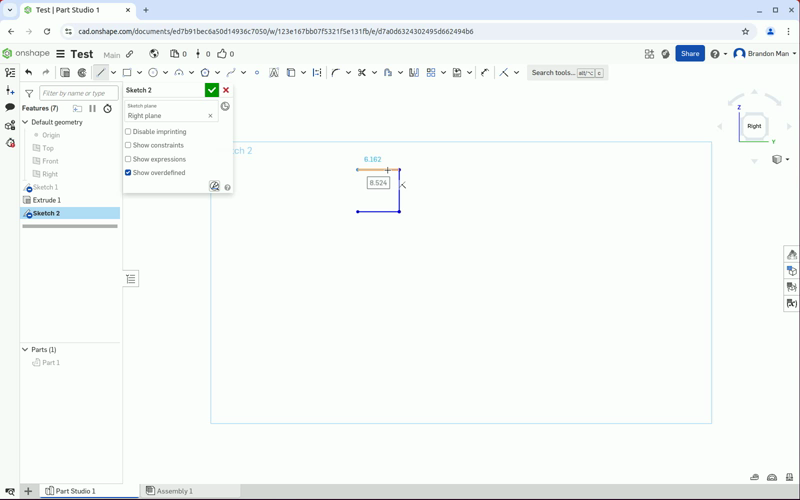
key_down(shift)
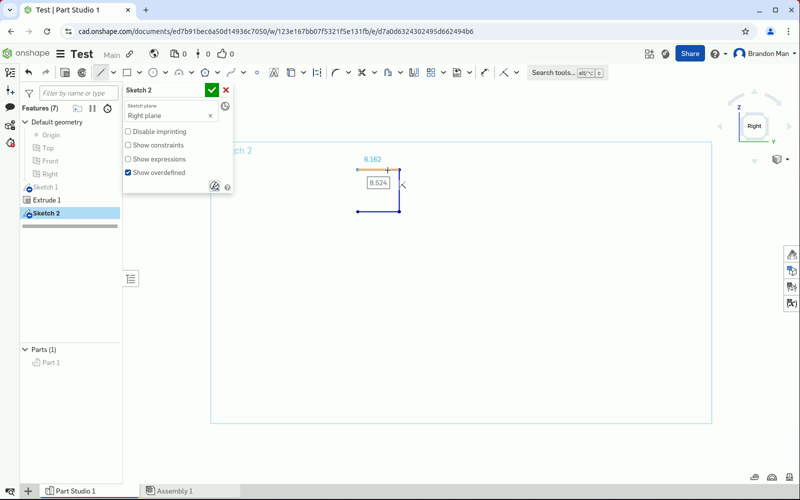
mouse_move(357, 211)
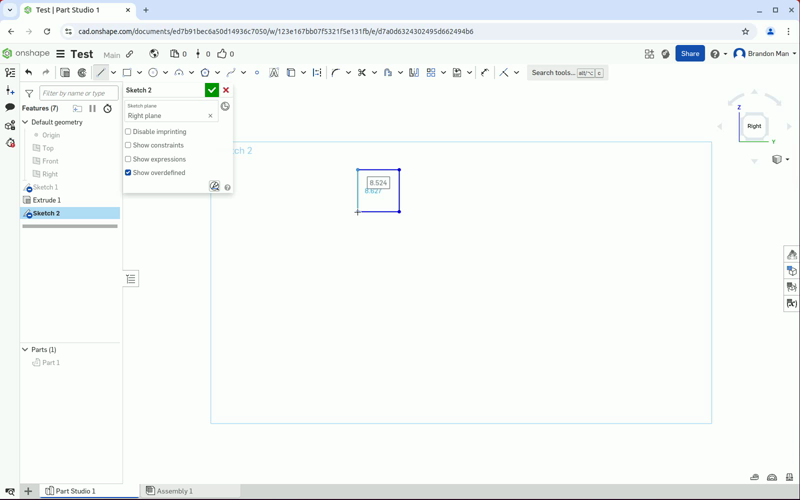
key_up(shift)
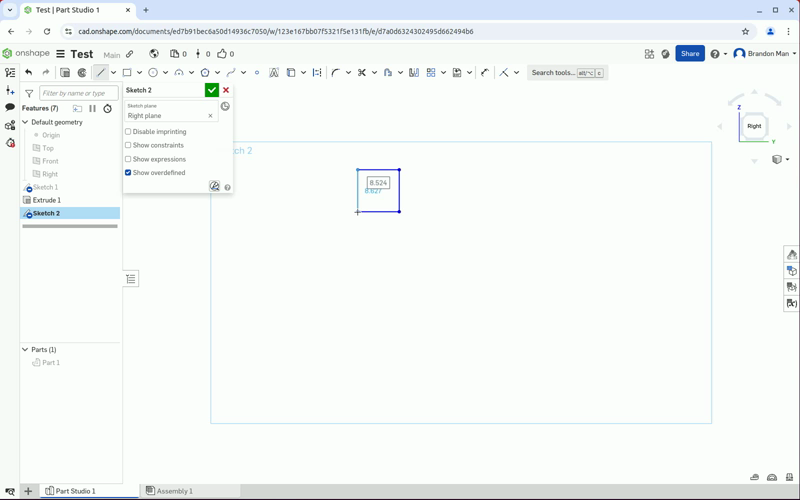
click(357, 211)
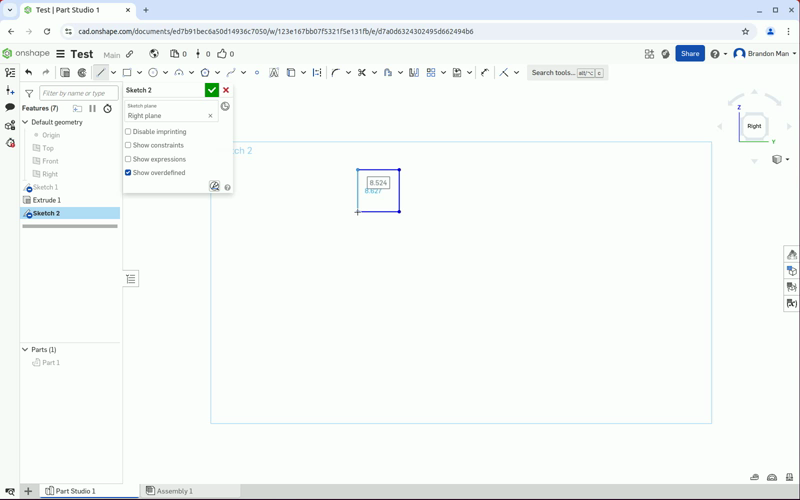
key(esc)
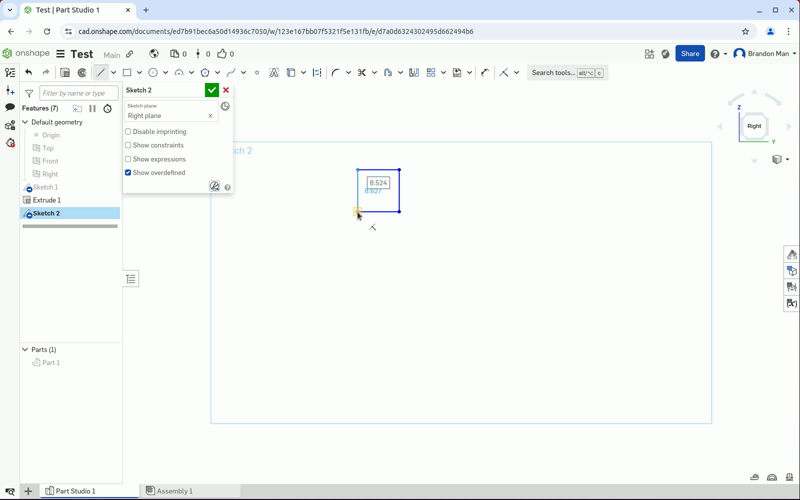
key(c)
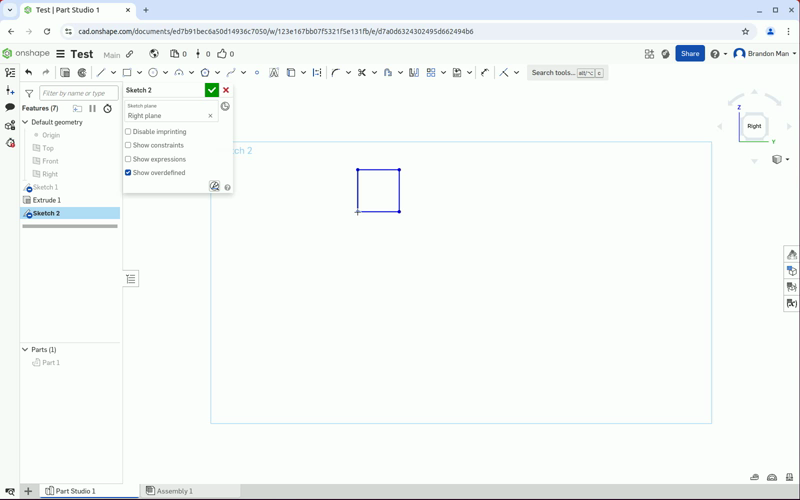
key_down(shift)
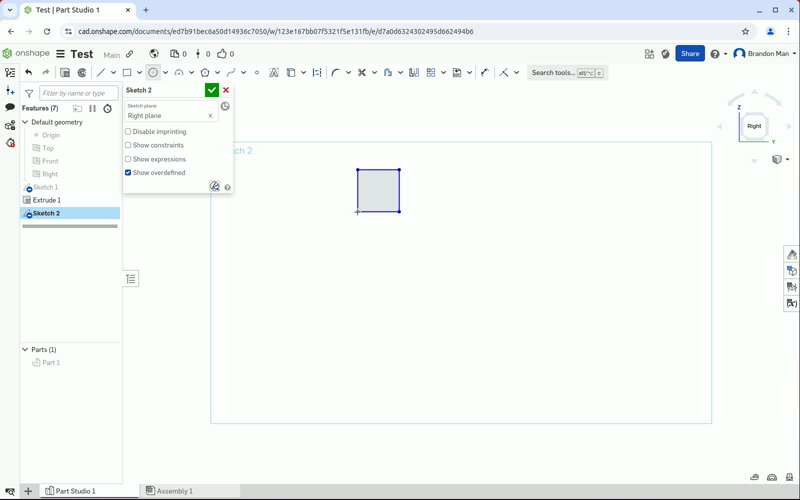
mouse_move(378, 190)
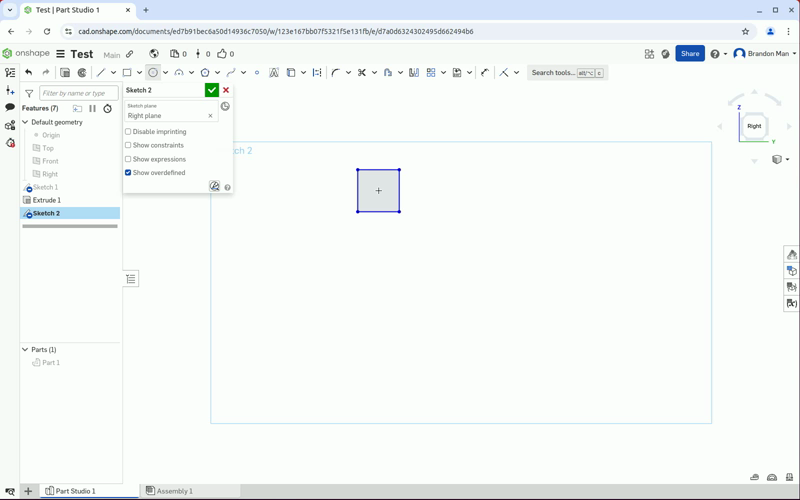
click(378, 190)
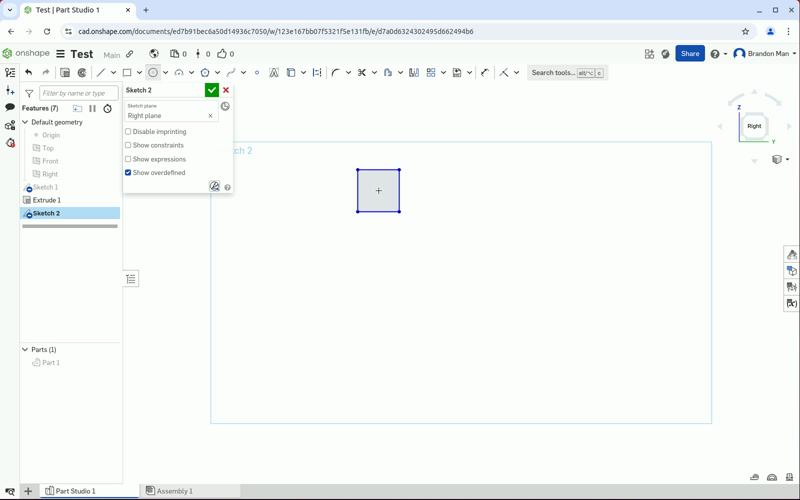
key_up(shift)
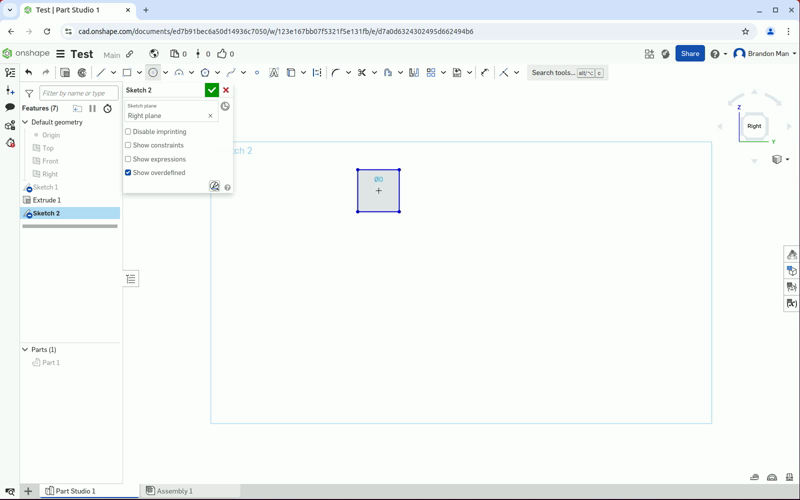
mouse_move(394, 190)
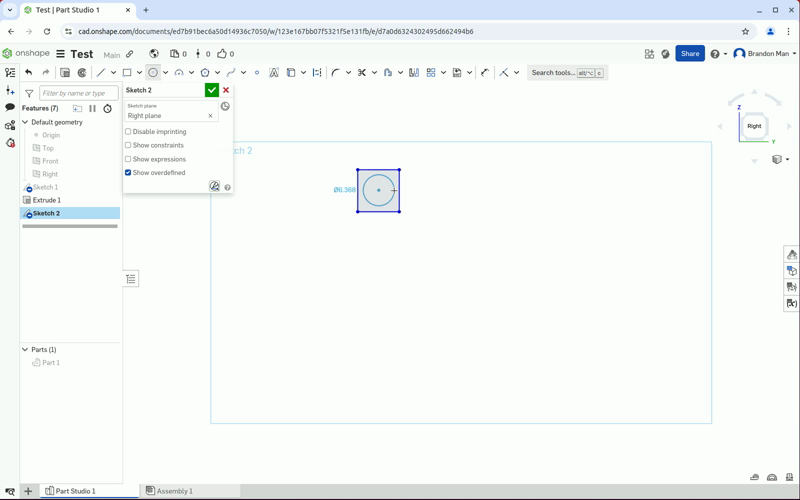
click(394, 190)
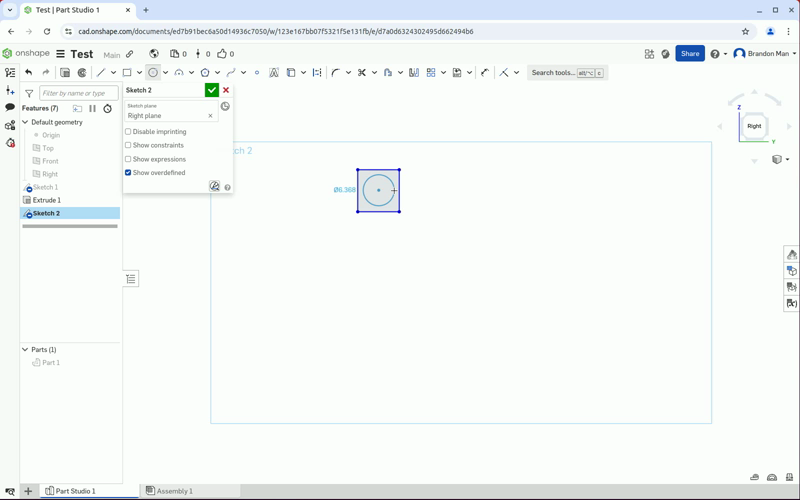
key(esc)
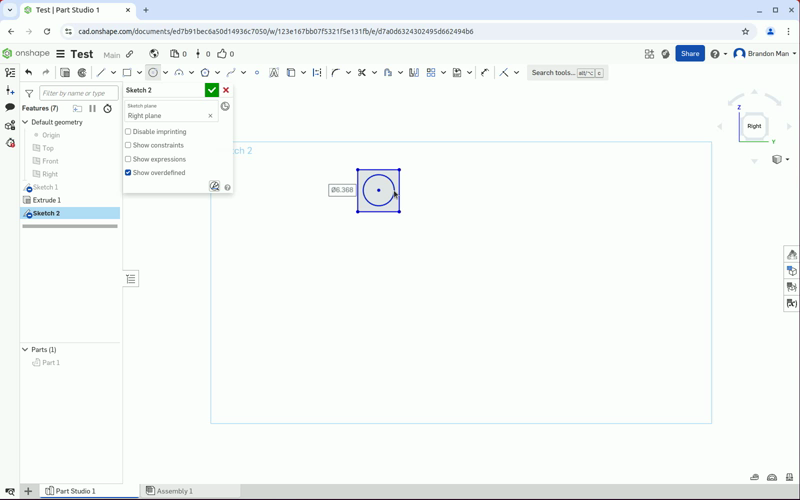
mouse_move(360, 181)
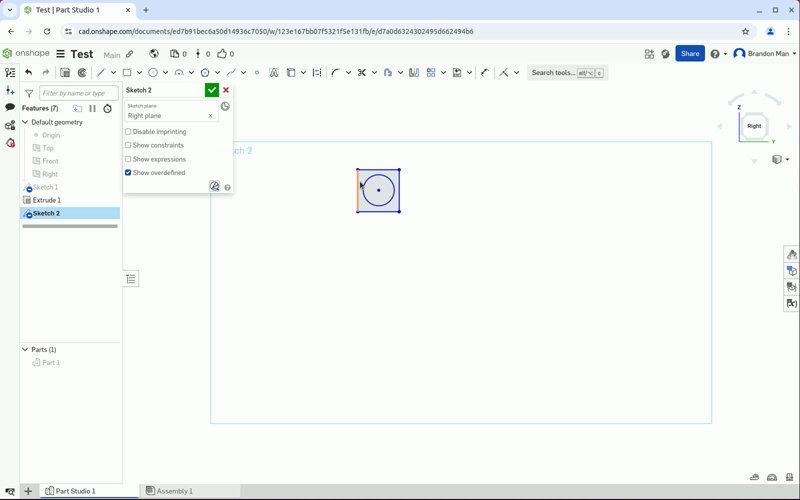
scroll(6)
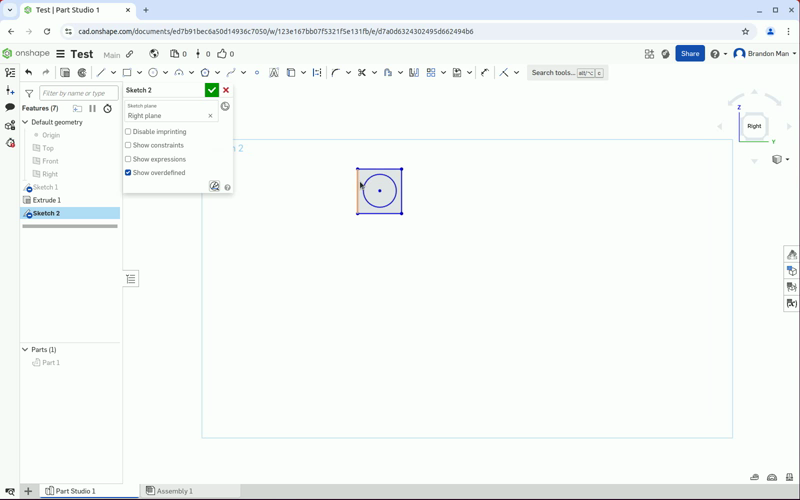
scroll(6)
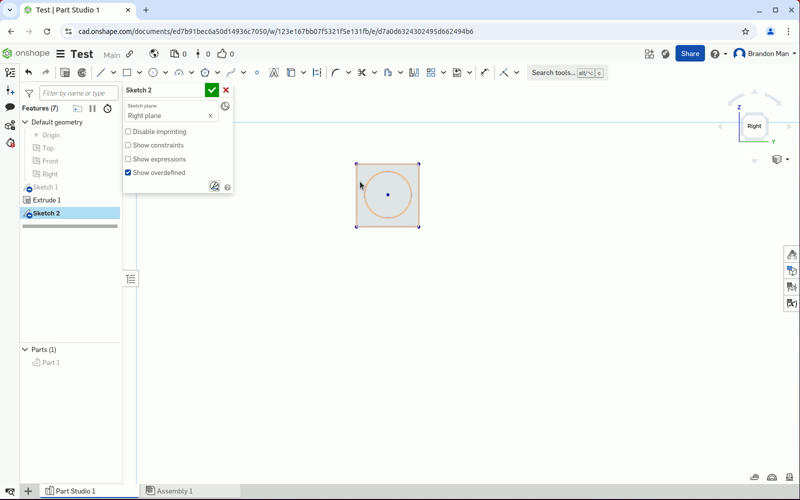
scroll(6)
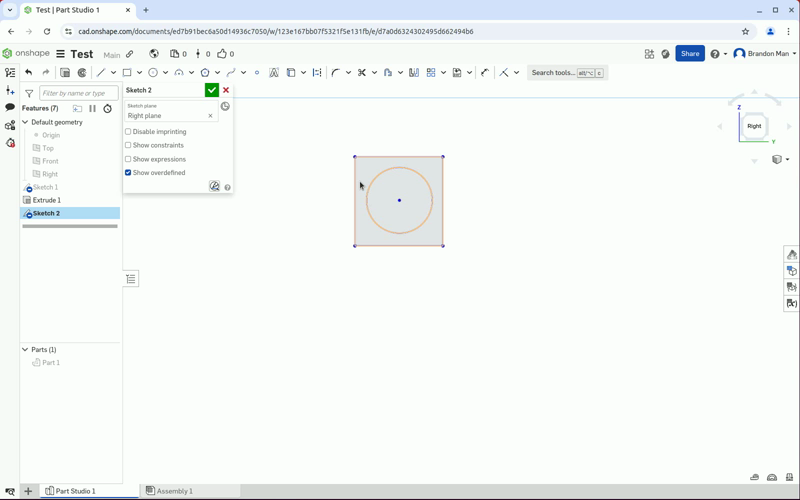
scroll(6)
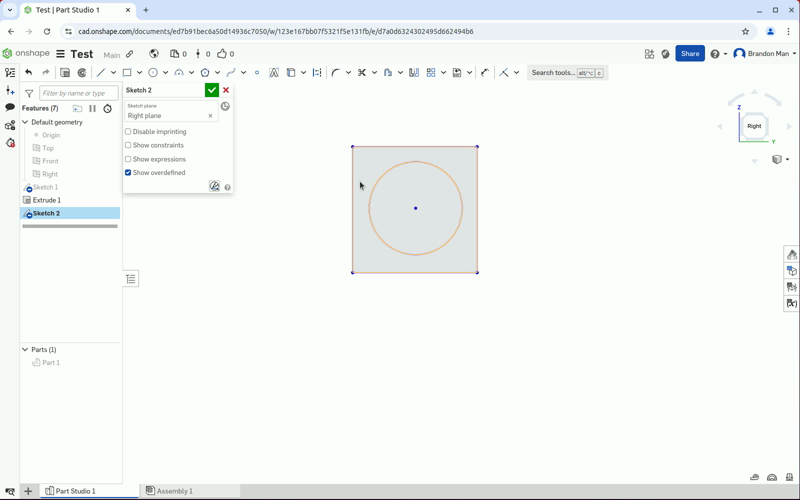
scroll(6)
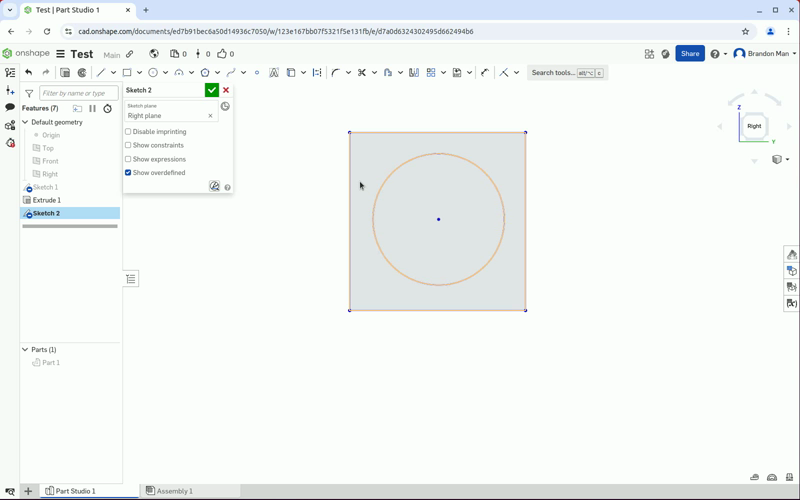
scroll(6)
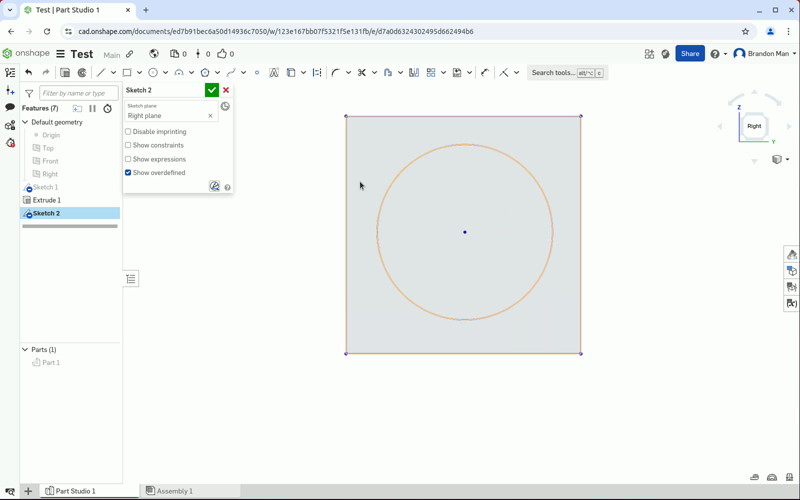
scroll(6)
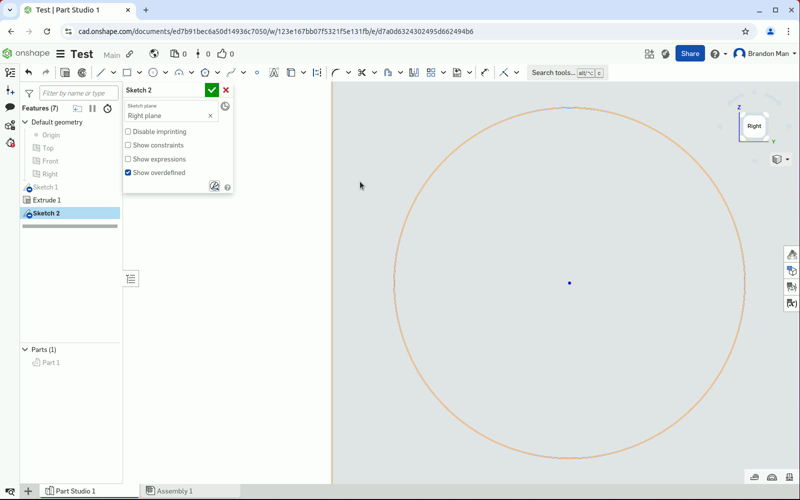
click(360, 181)
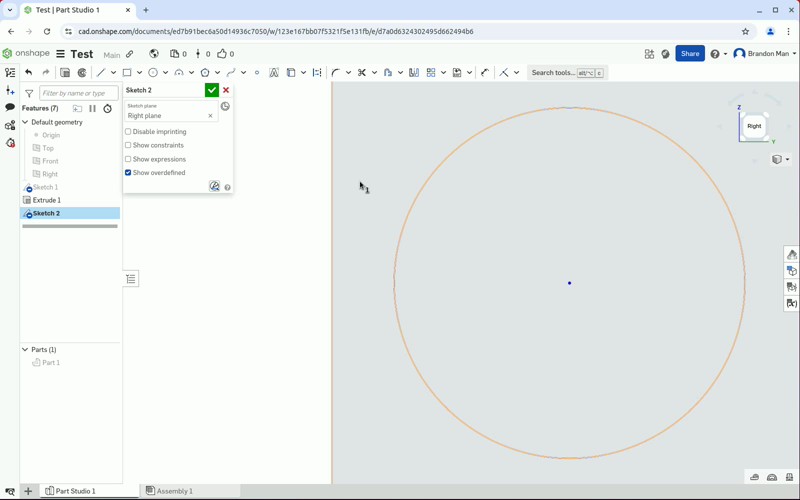
scroll(-6)
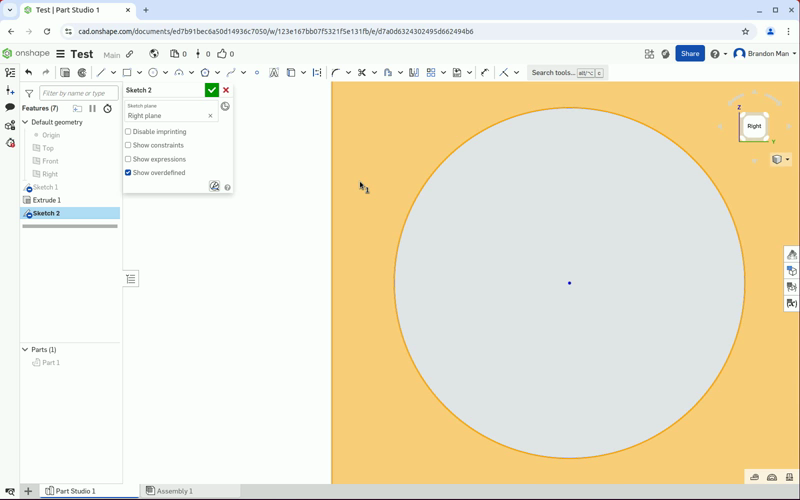
scroll(-6)
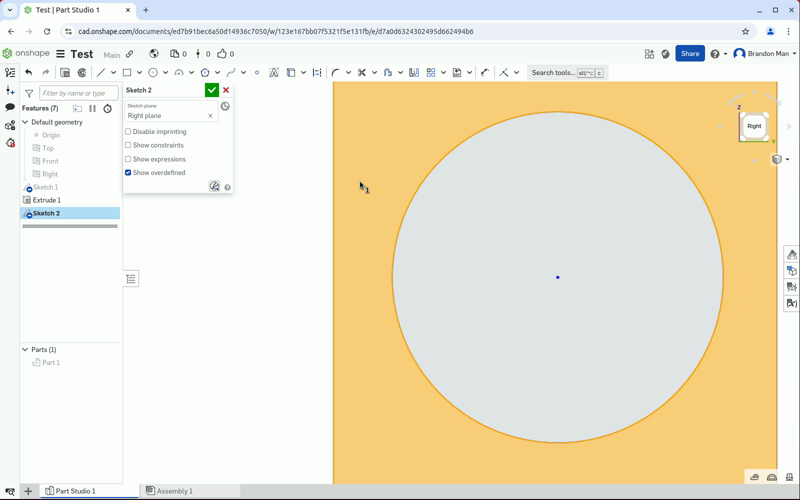
scroll(-6)
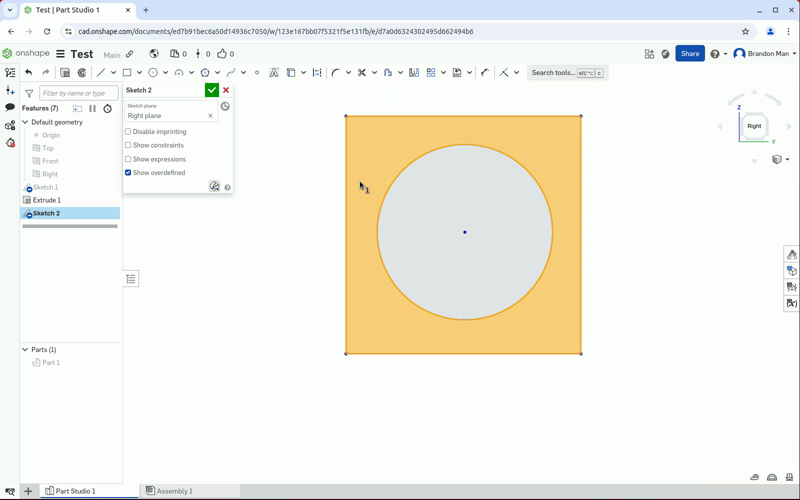
scroll(-6)
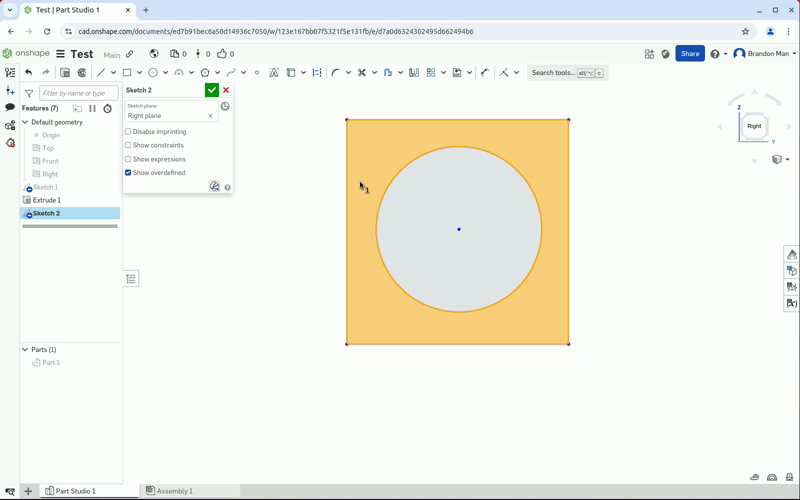
scroll(-6)
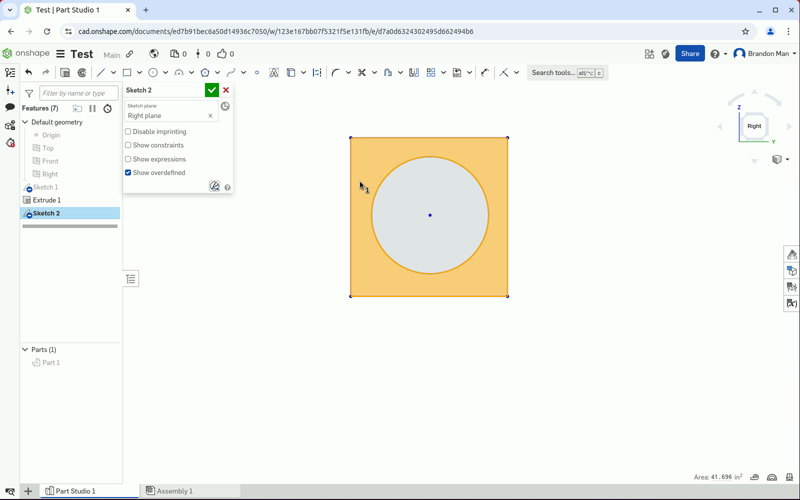
scroll(-6)
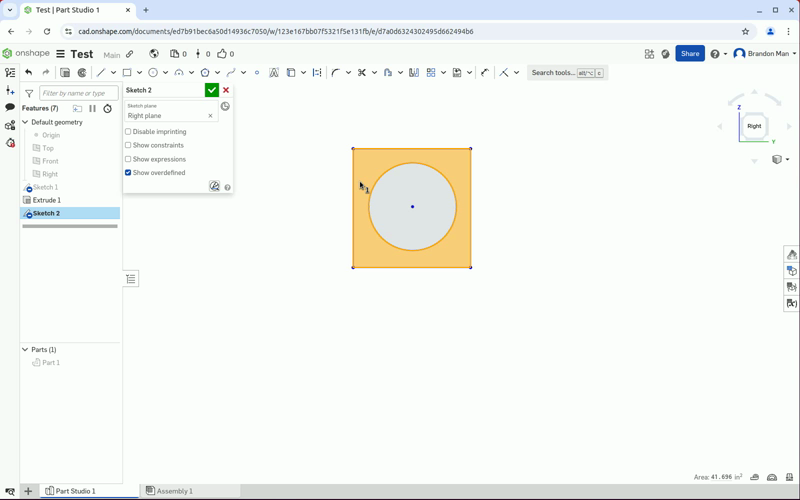
scroll(-6)
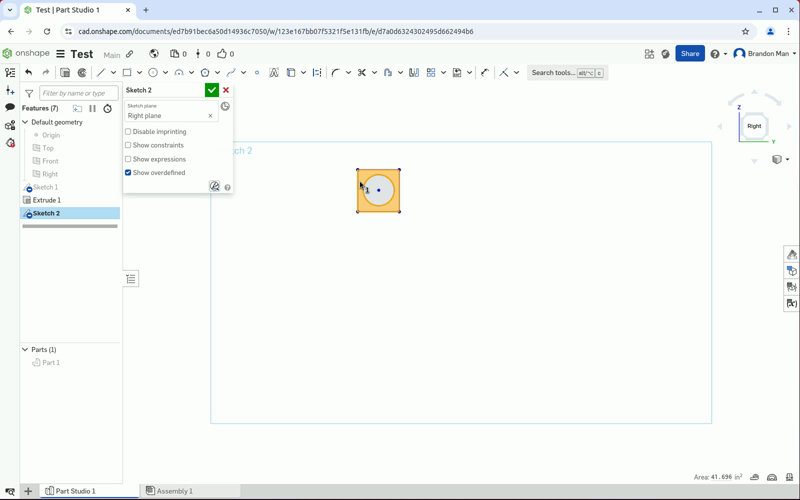
mouse_move(73, 352)
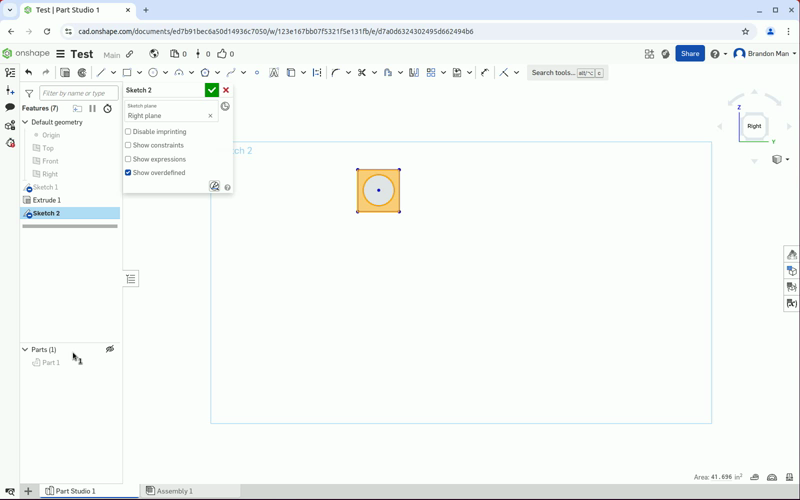
key(shift+y)
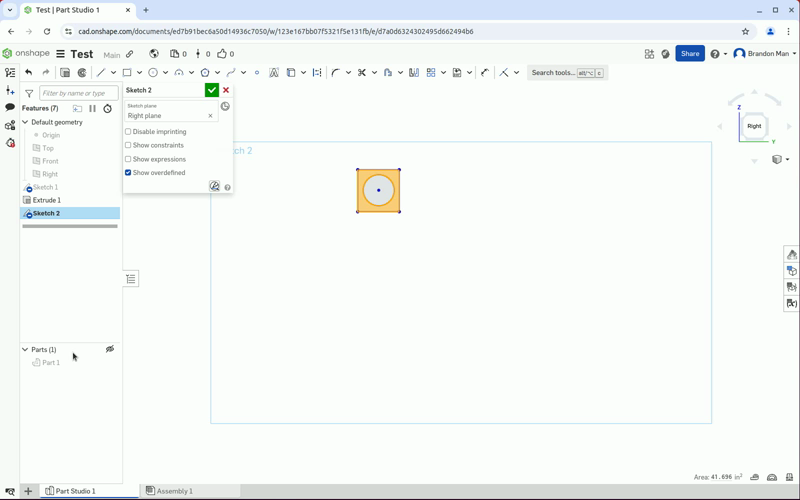
key(shift+e)
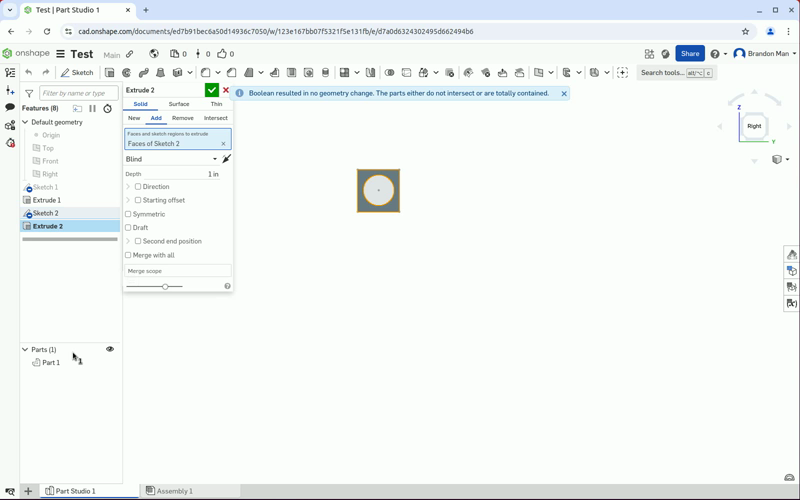
mouse_move(143, 106)
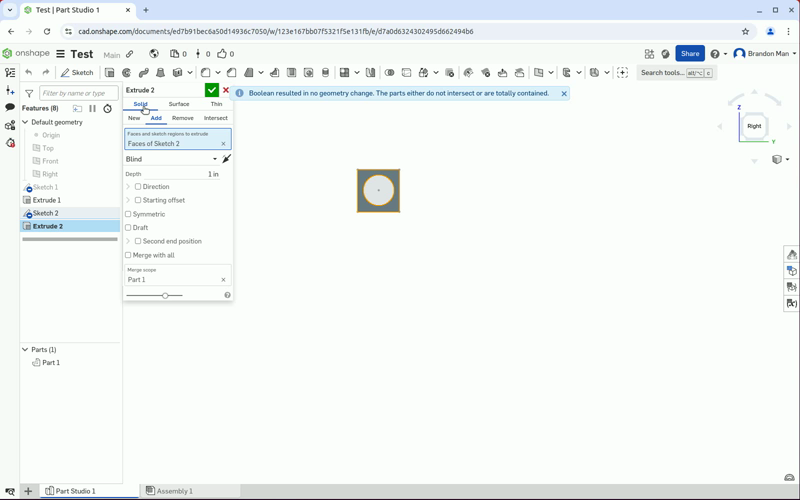
click(143, 106)
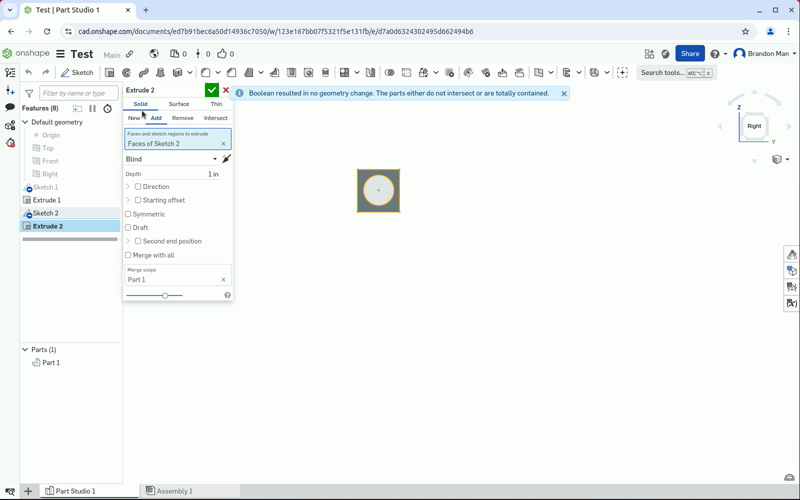
mouse_move(137, 120)
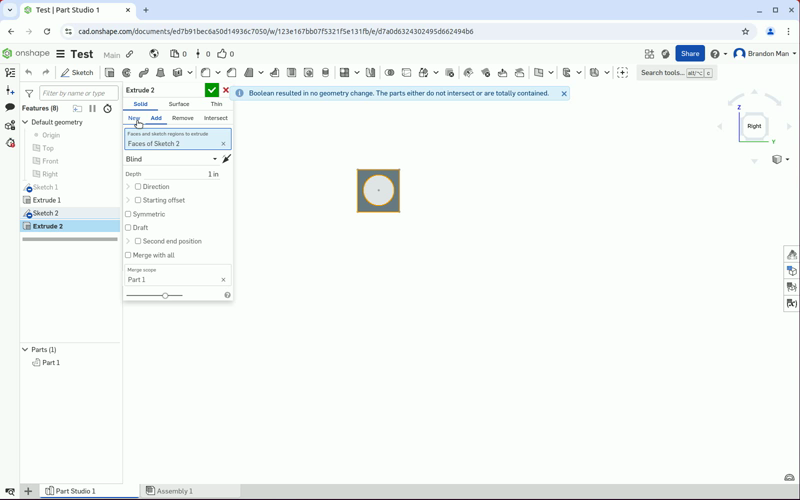
click(137, 120)
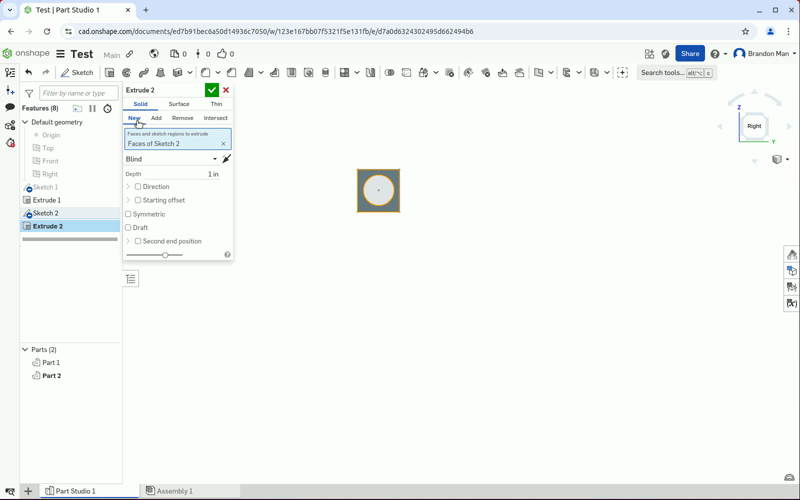
key(tab, 4)
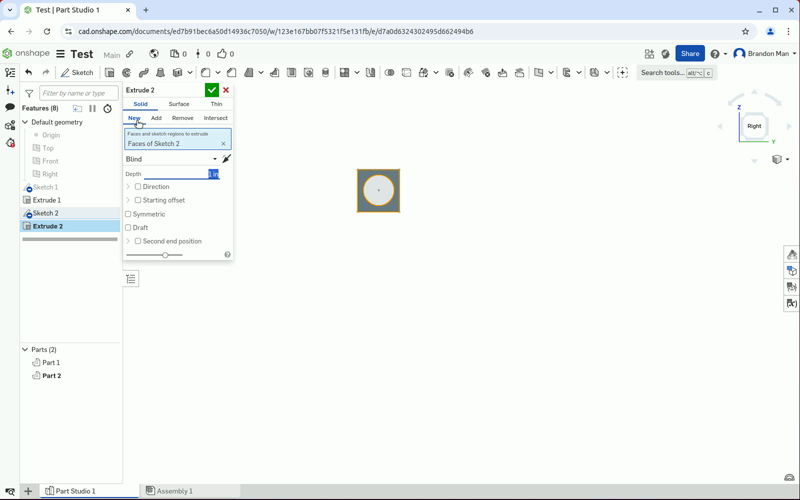
text(4.333)
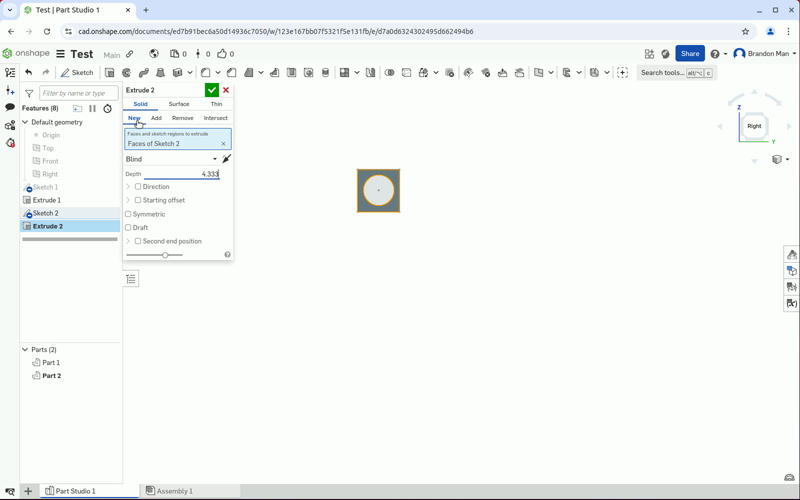
key(enter)
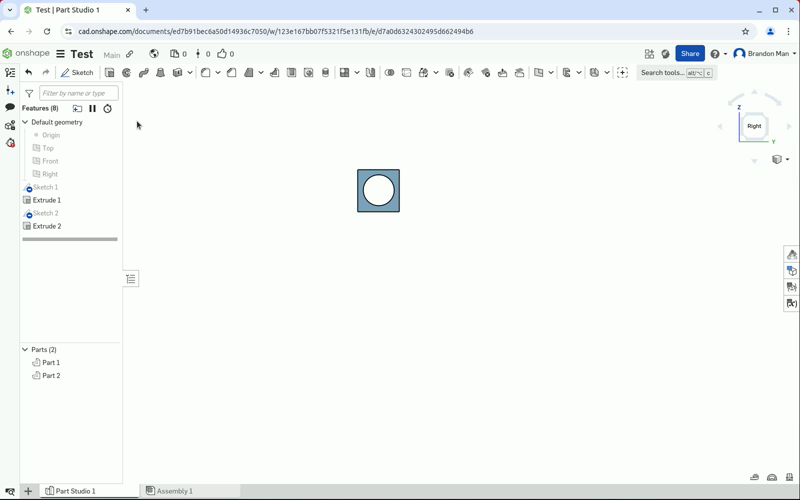
key(shift+h)
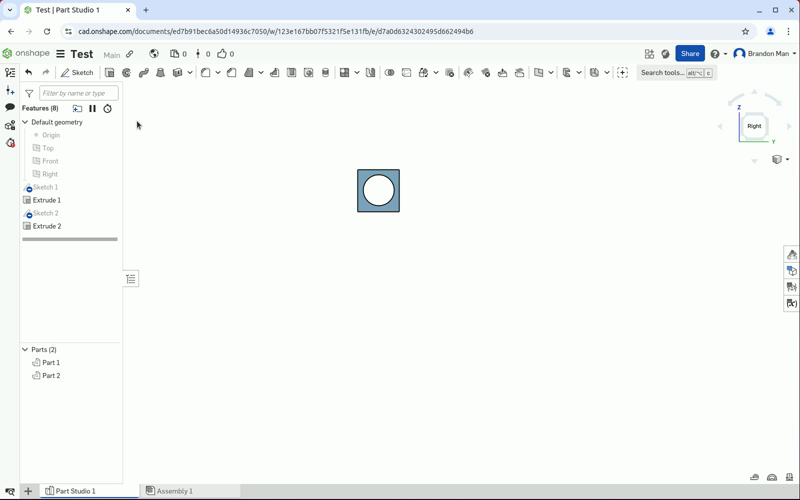
key(shift+h)
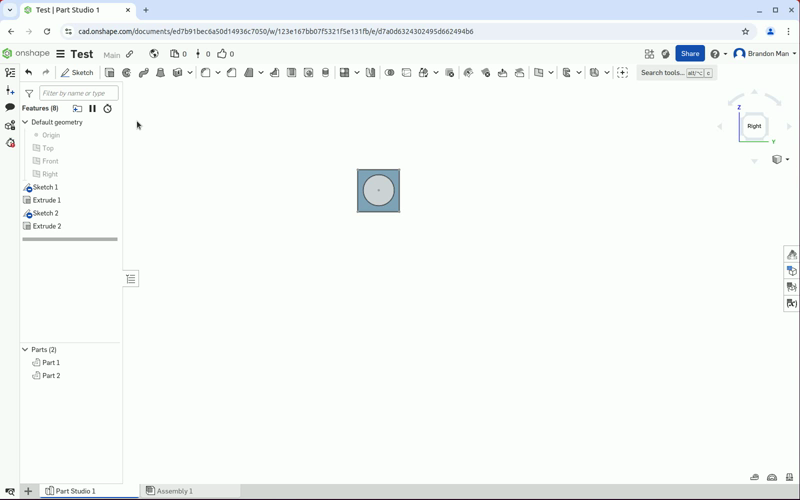
key(shift+7)
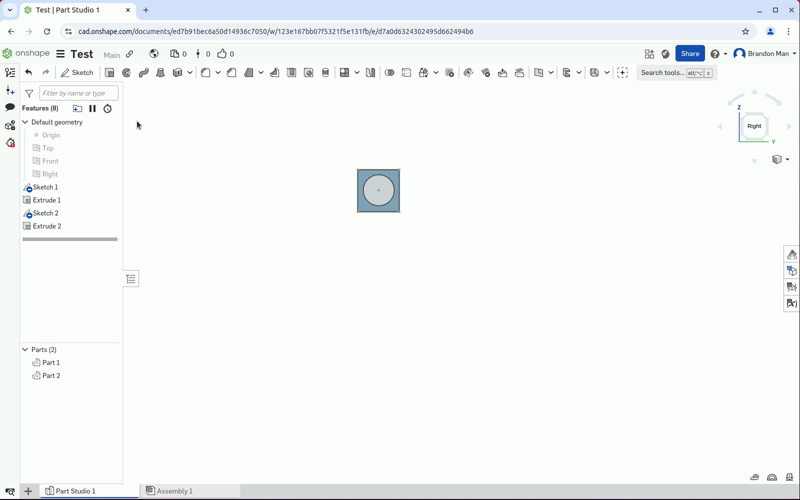
key(right, 2)
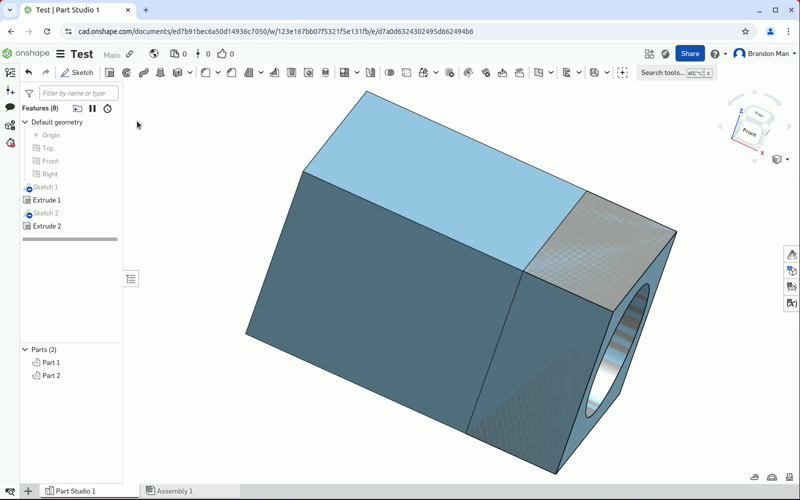
key(down, 2)
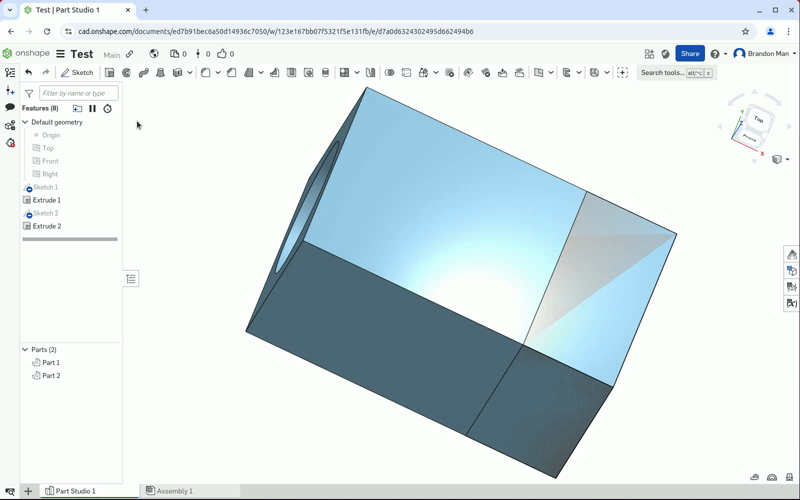
key(up, 2)
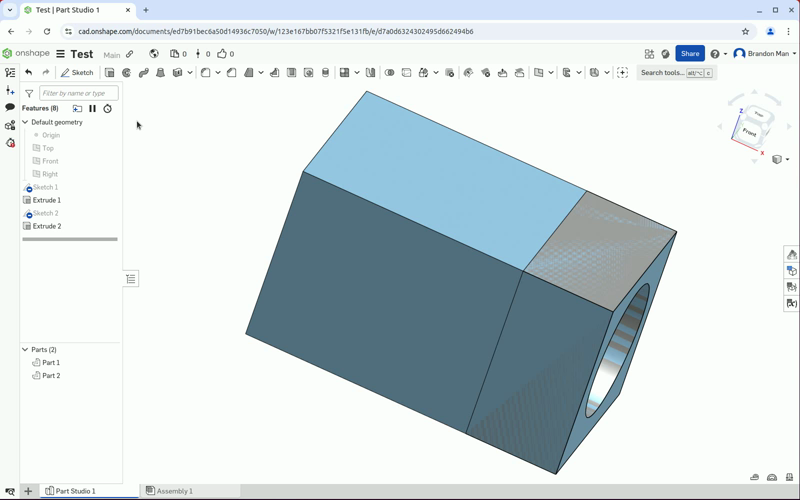
key(left, 2)
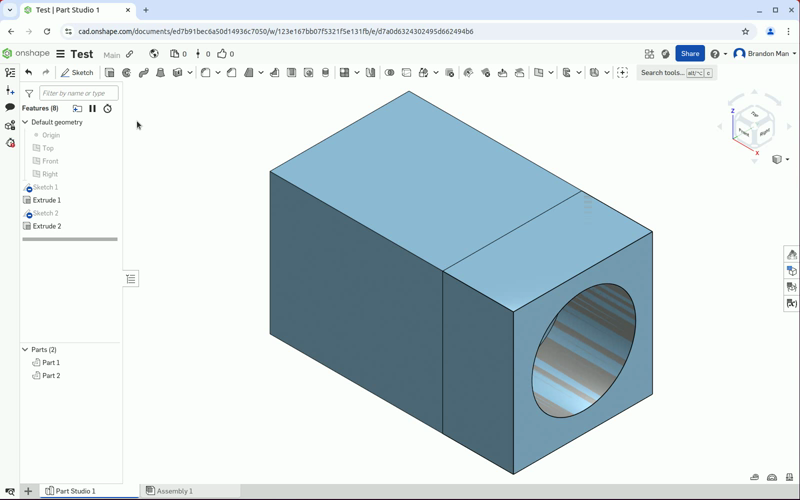
mouse_move(73, 189)
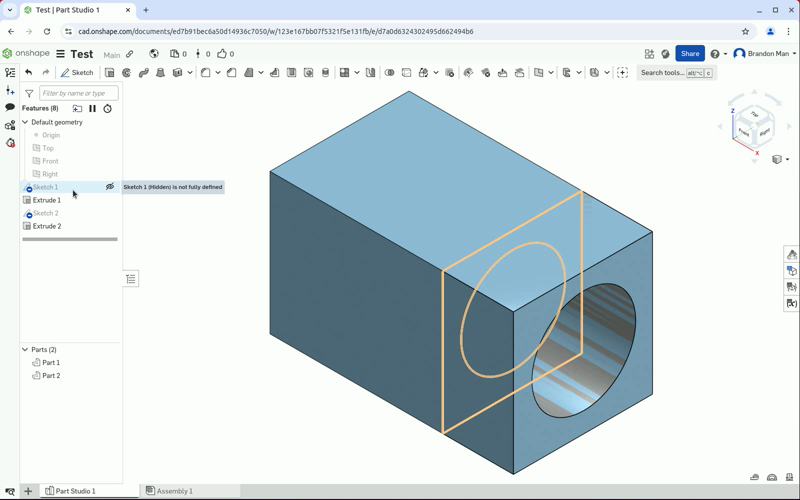
click(73, 189)